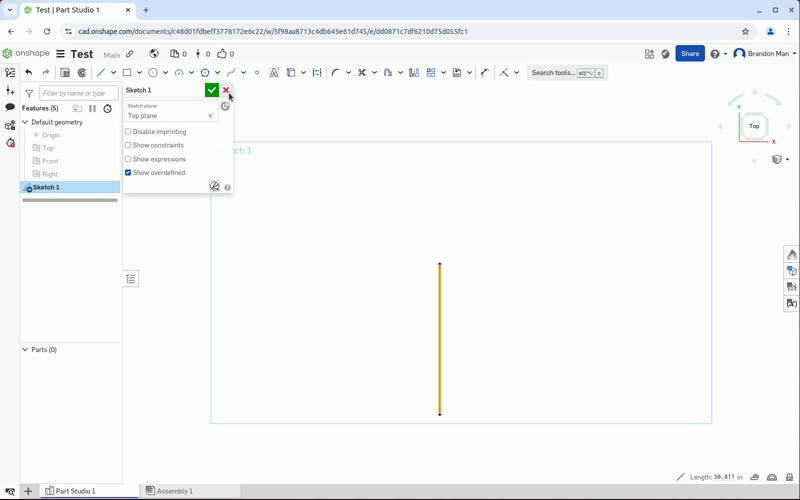
key(shift+h)
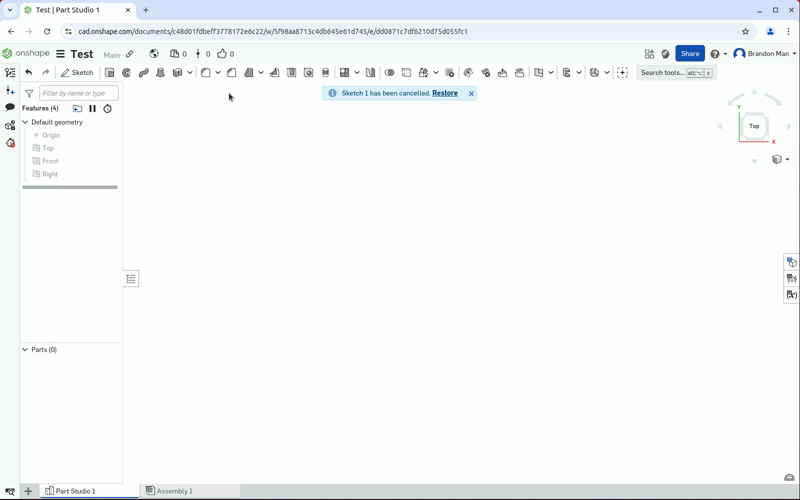
mouse_move(73, 352)
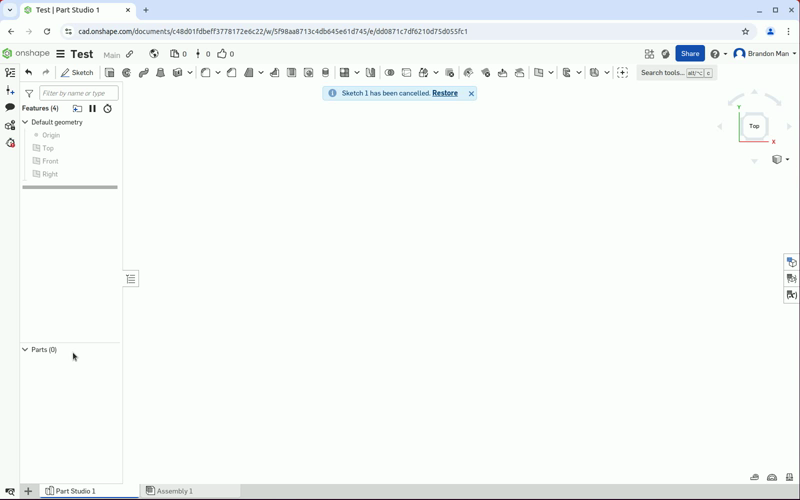
key(y)
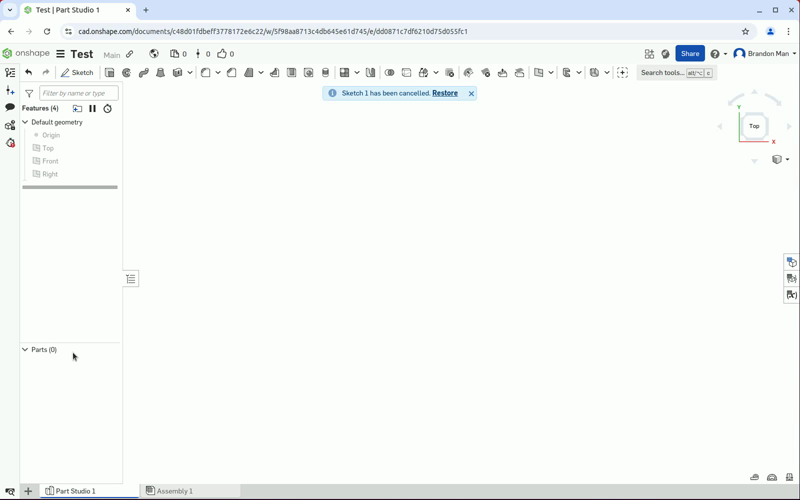
key(shift+p)
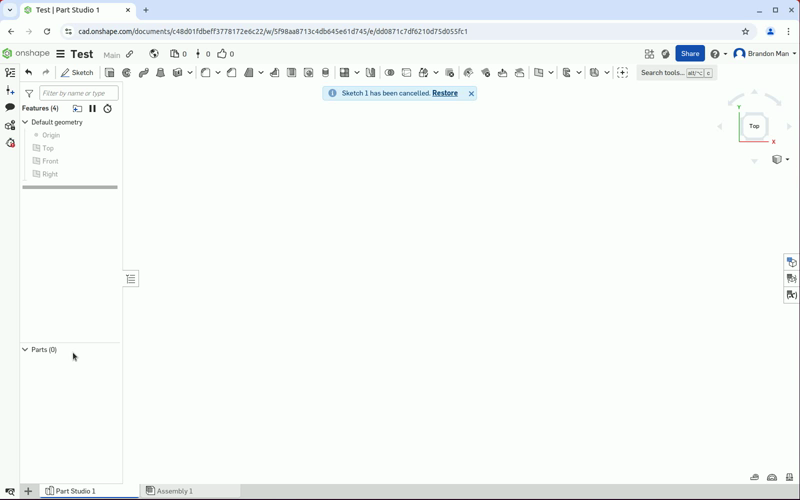
key(space)
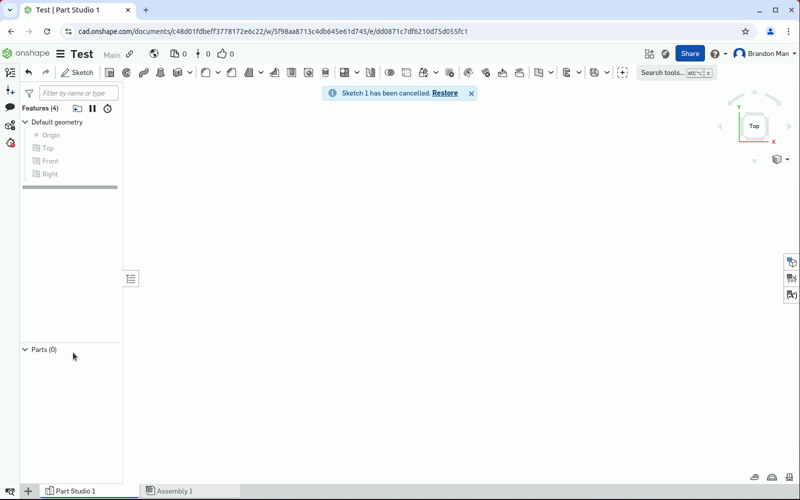
key_down(shift)
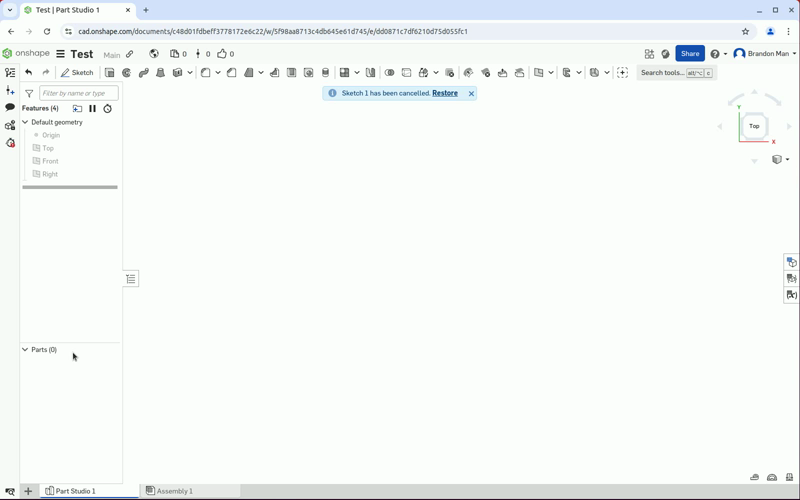
key(up)
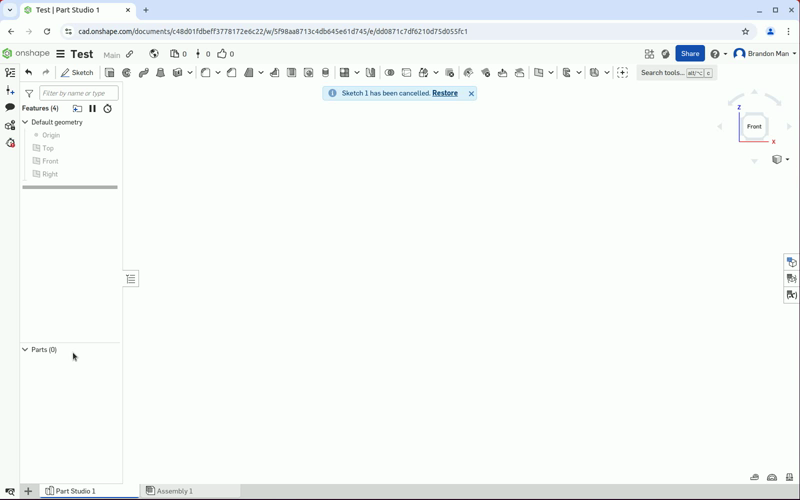
key_up(shift)
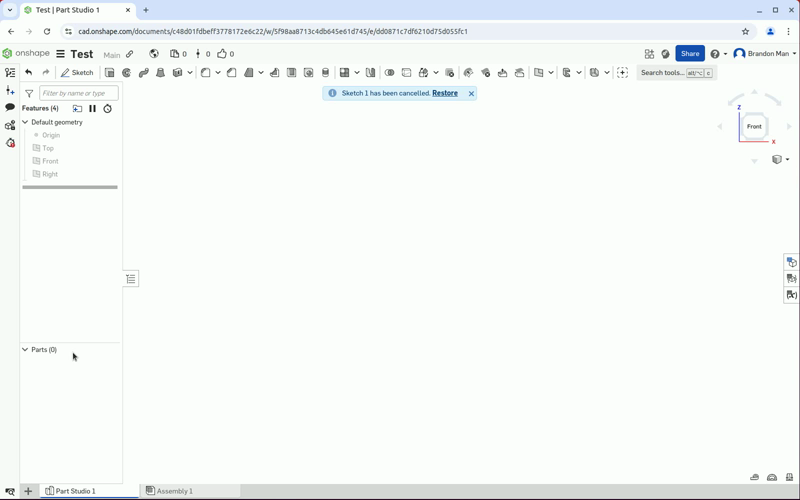
mouse_move(73, 352)
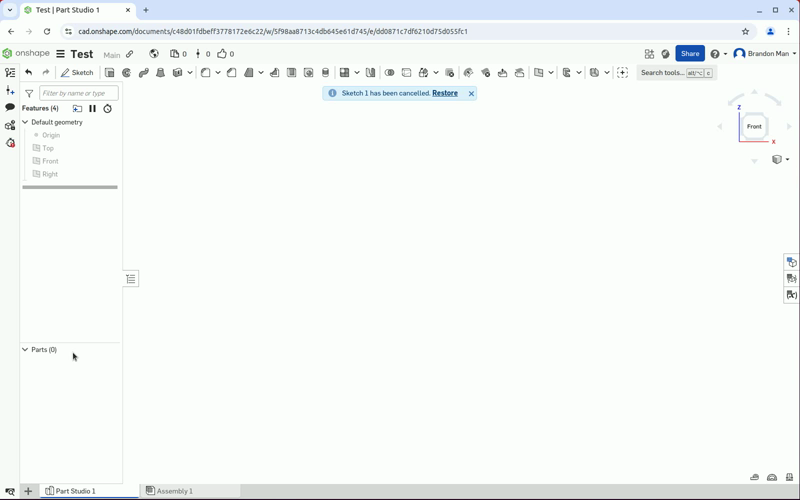
key(shift+y)
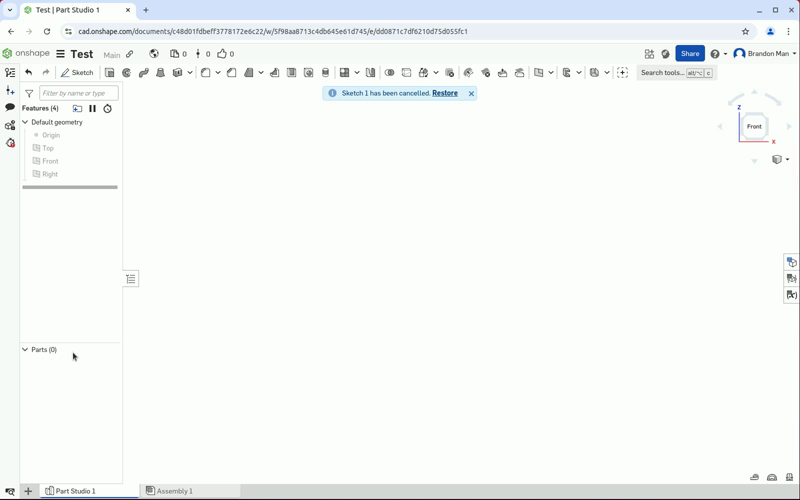
key(shift+s)
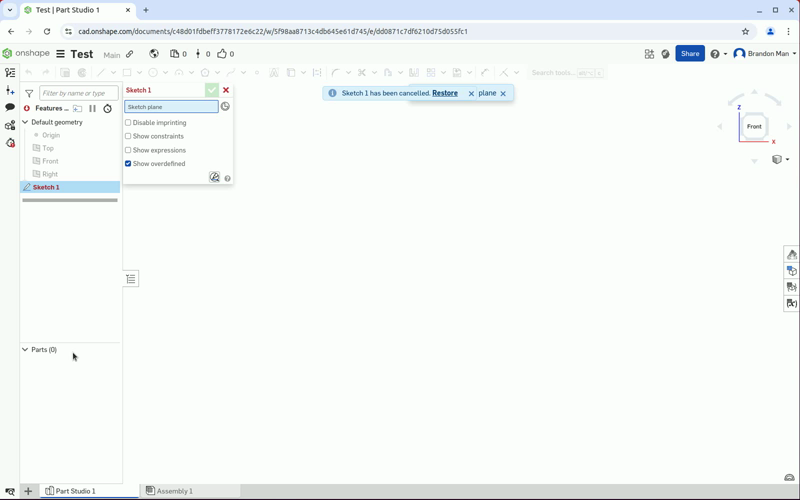
mouse_move(73, 163)
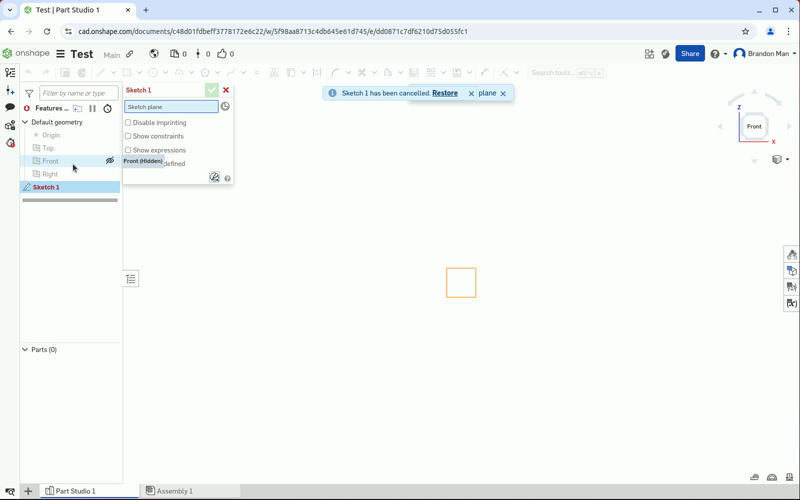
click(73, 163)
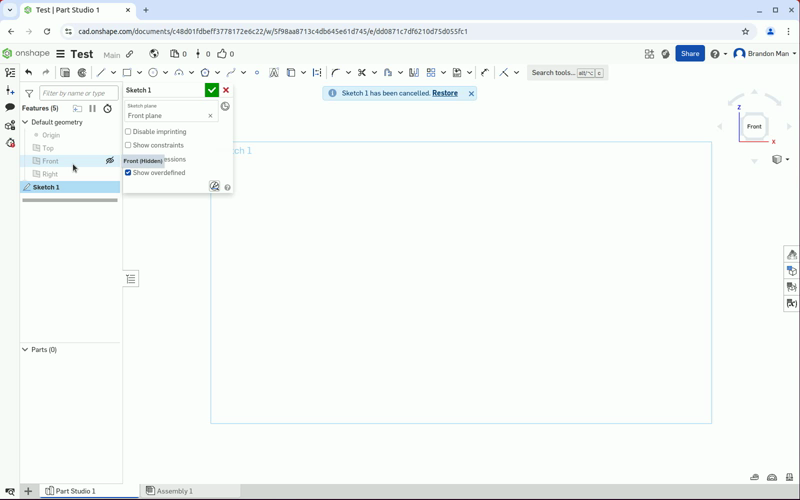
mouse_move(73, 352)
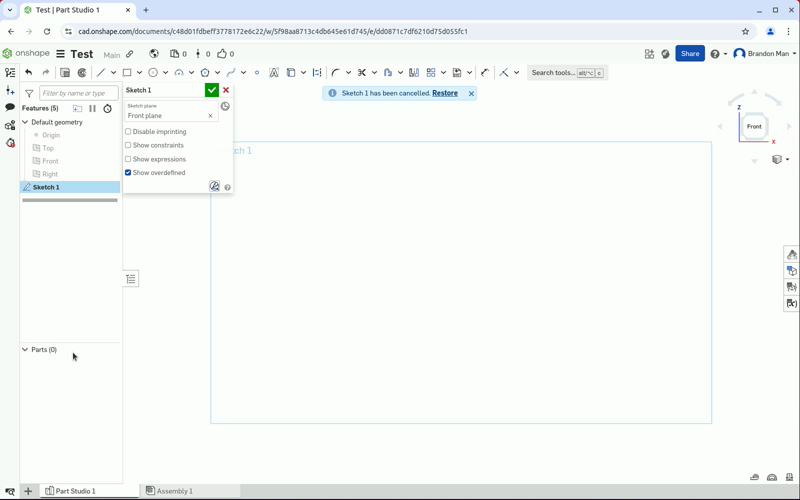
key(y)
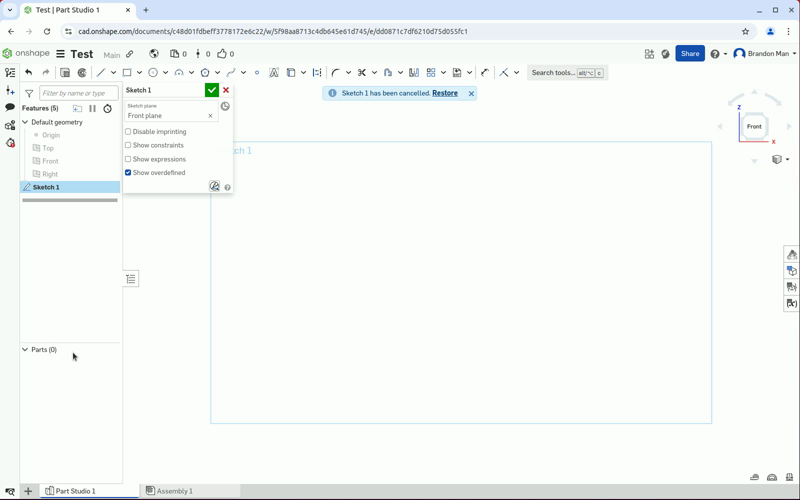
key(l)
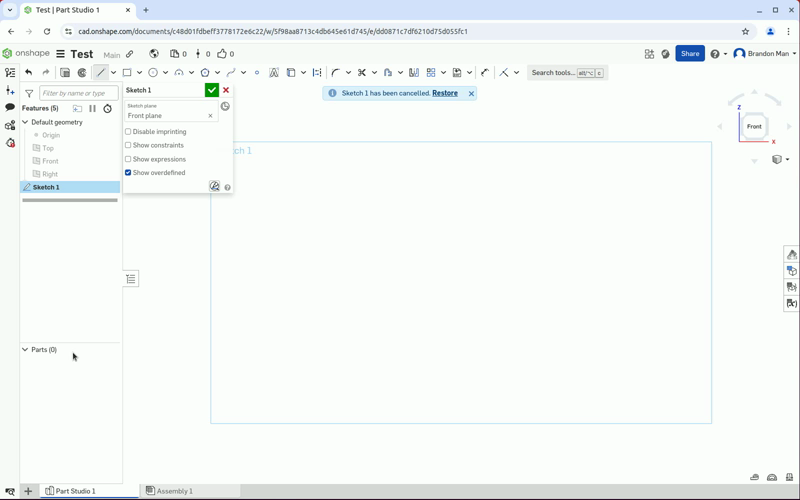
key_down(shift)
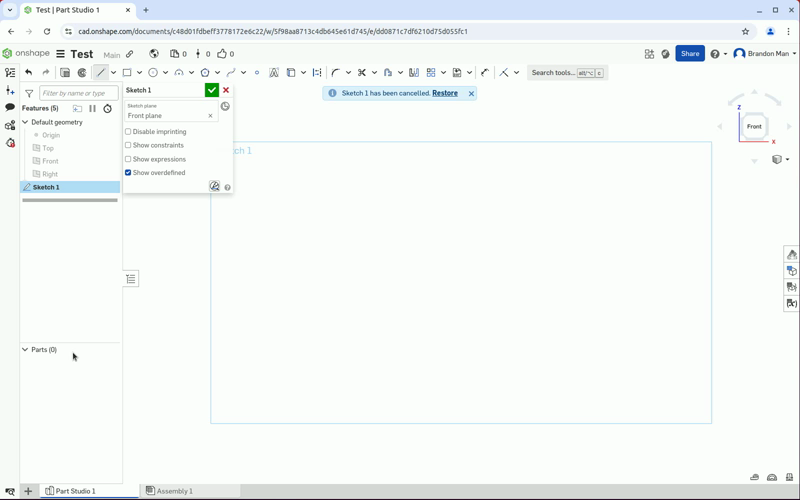
mouse_move(429, 280)
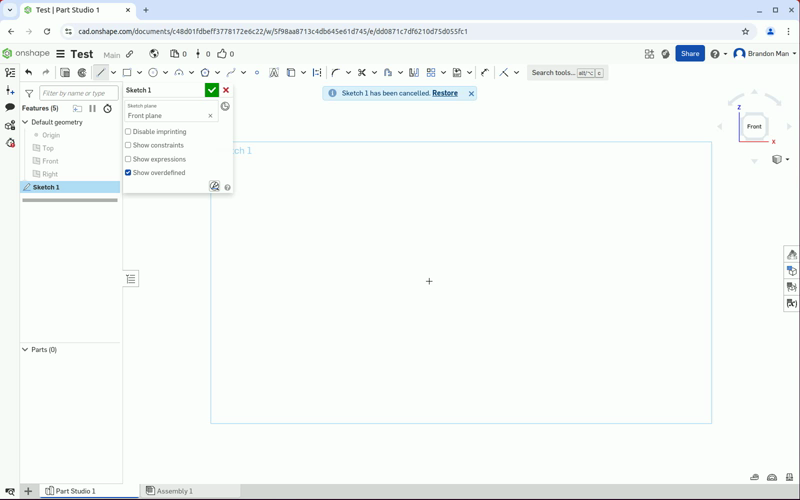
click(429, 280)
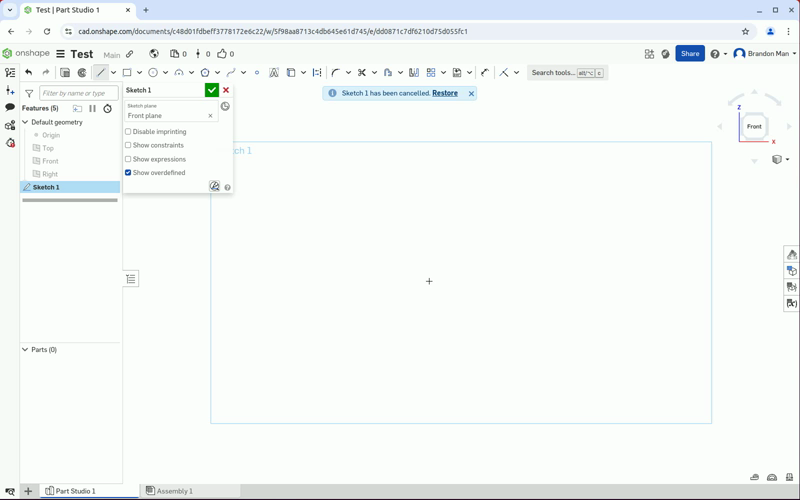
key_up(shift)
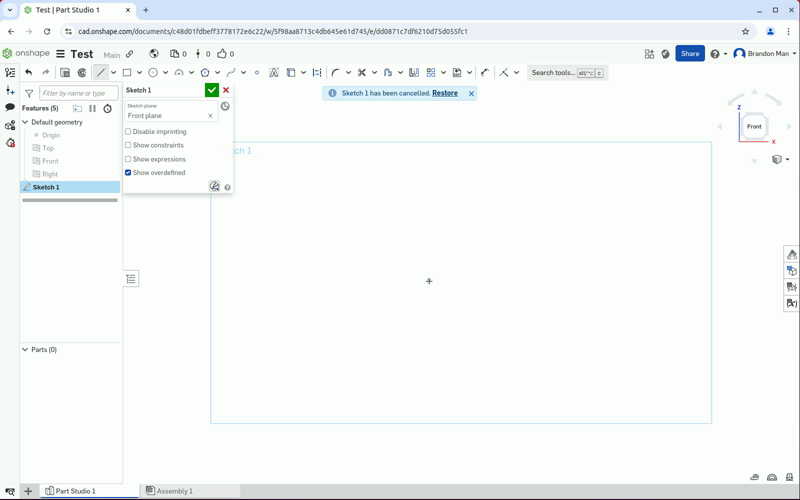
key_down(shift)
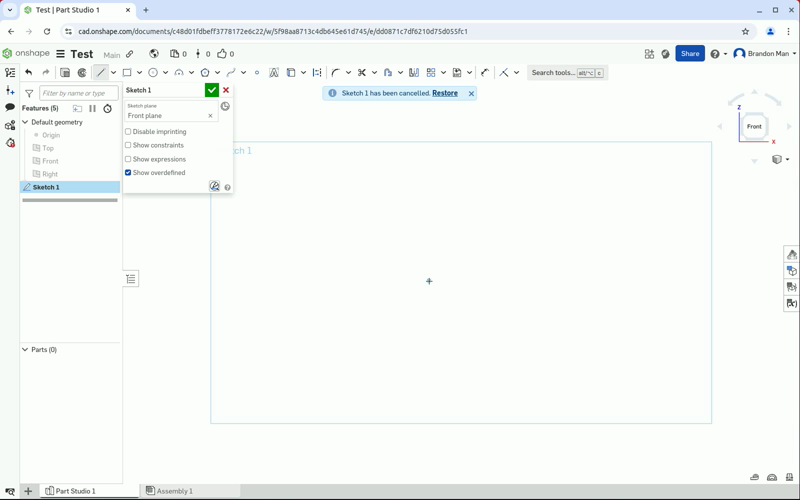
mouse_move(512, 280)
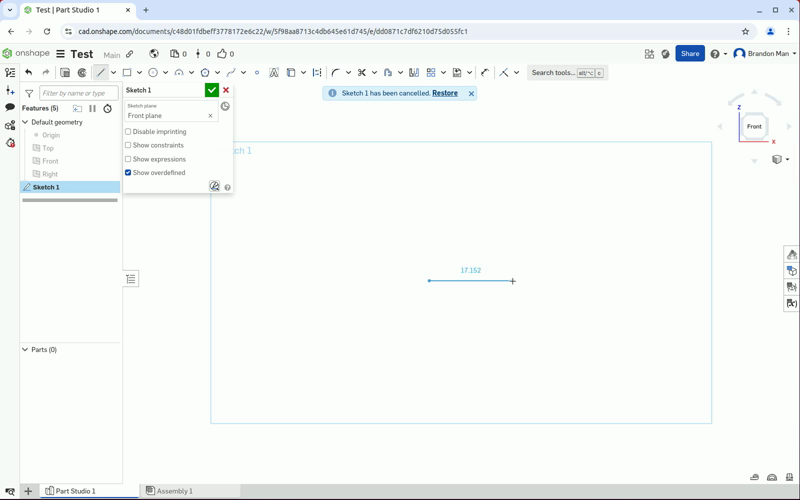
click(512, 280)
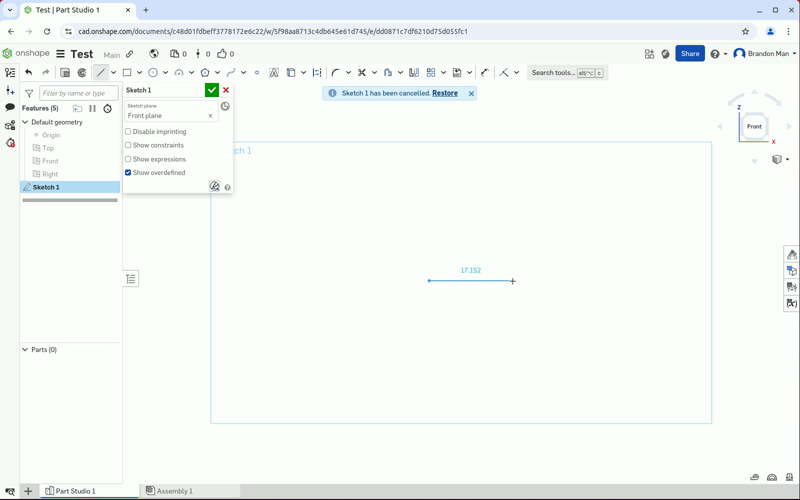
key_up(shift)
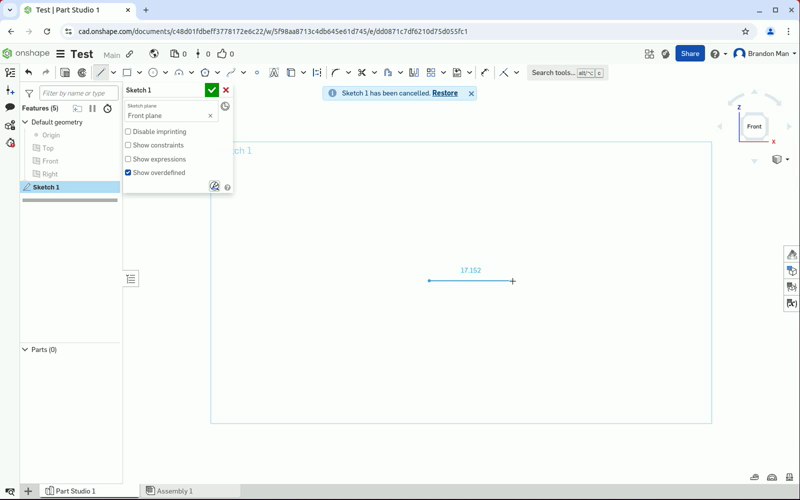
key_down(shift)
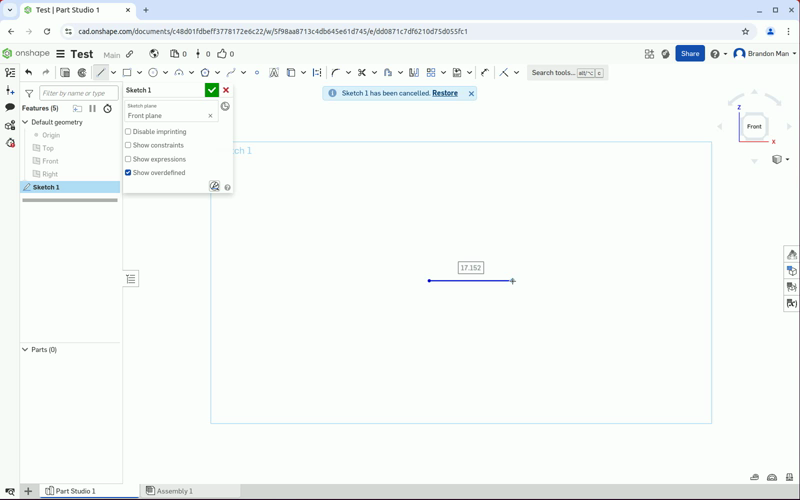
mouse_move(542, 280)
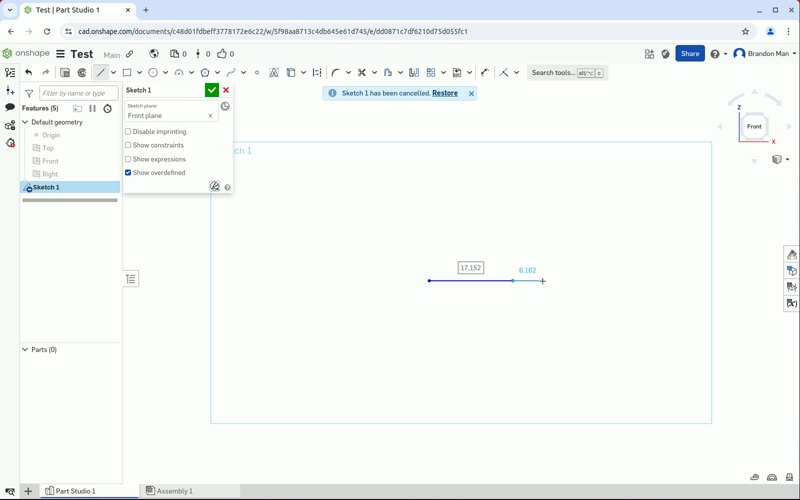
mouse_move(512, 262)
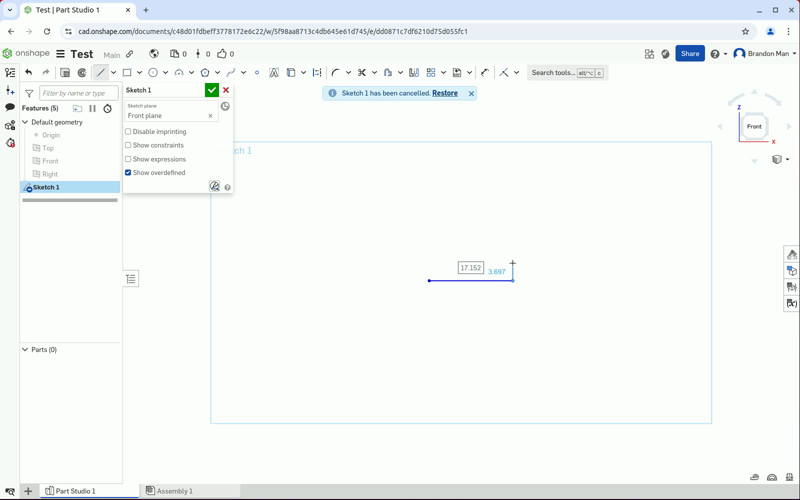
click(512, 262)
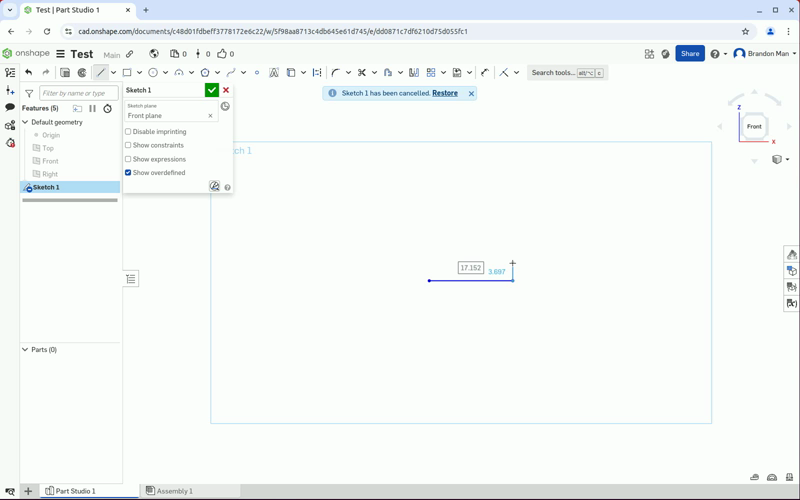
key_up(shift)
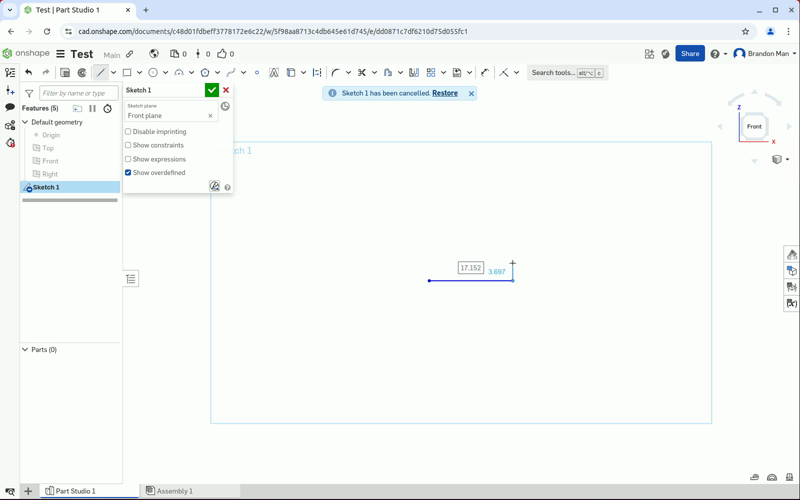
key_down(shift)
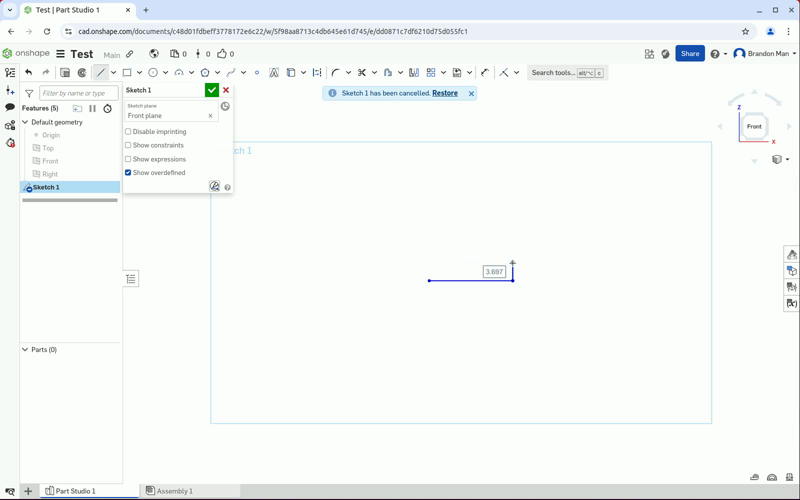
mouse_move(429, 262)
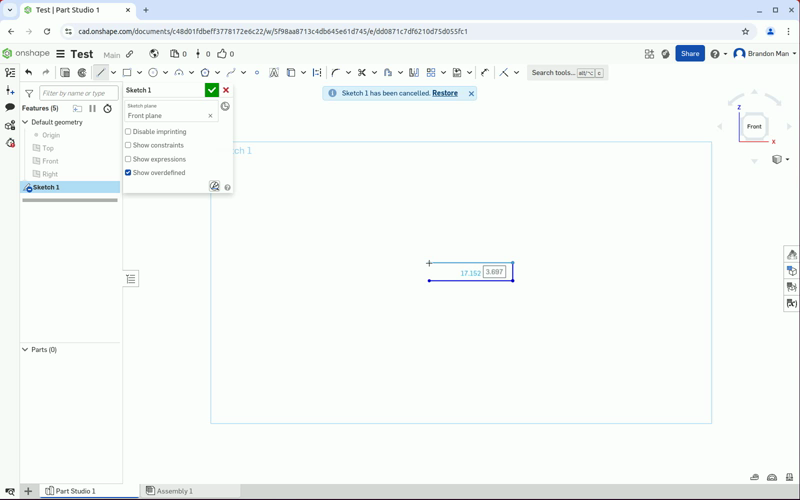
click(429, 262)
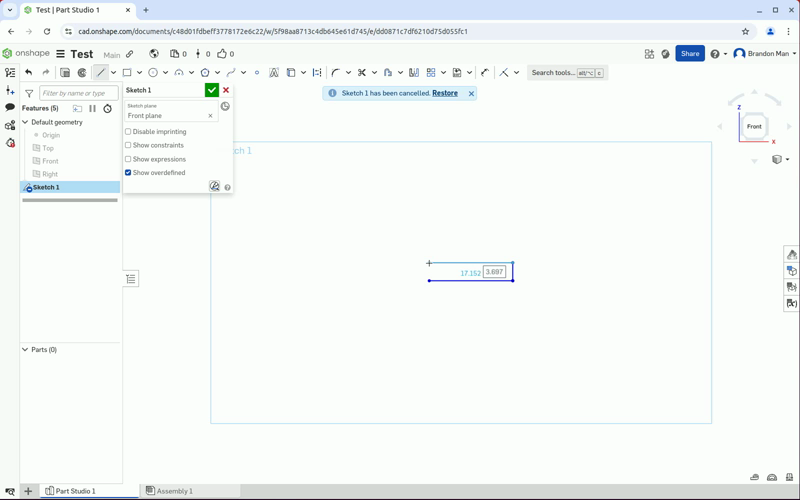
key_up(shift)
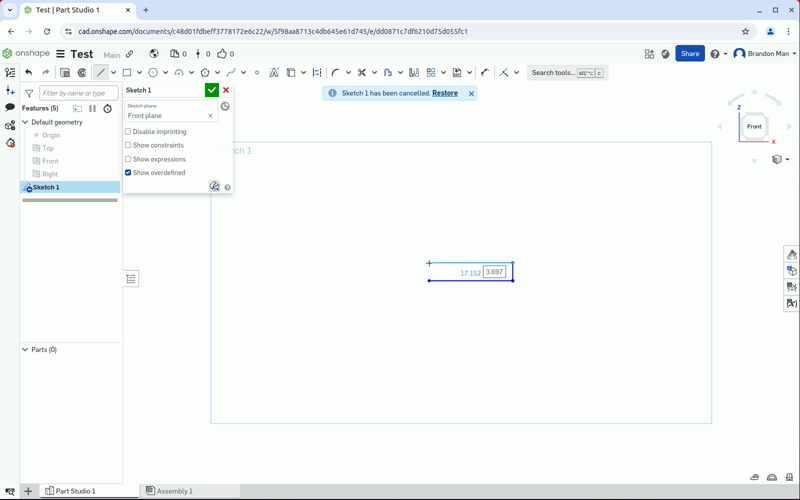
mouse_move(459, 262)
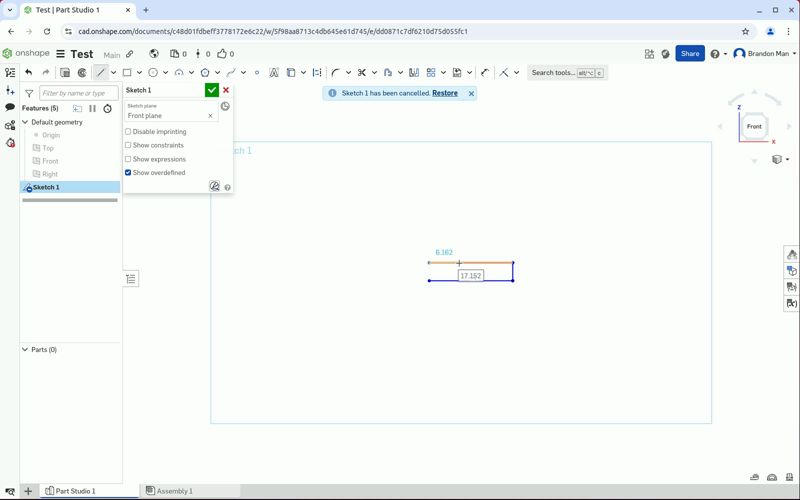
key_down(shift)
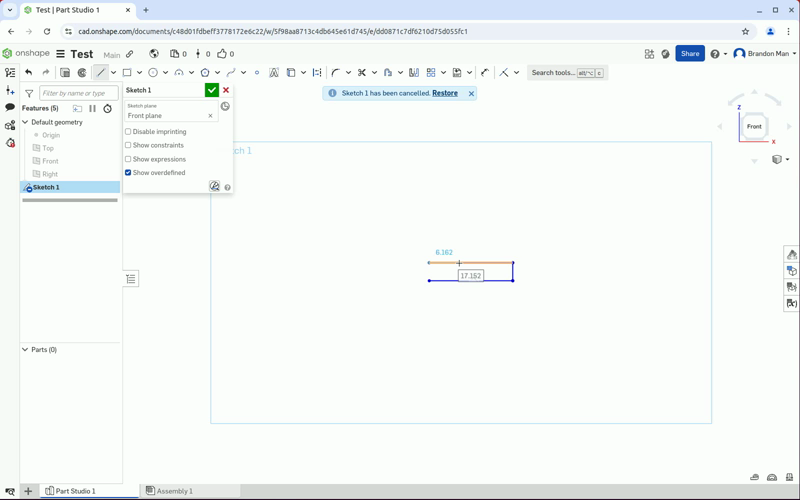
mouse_move(429, 280)
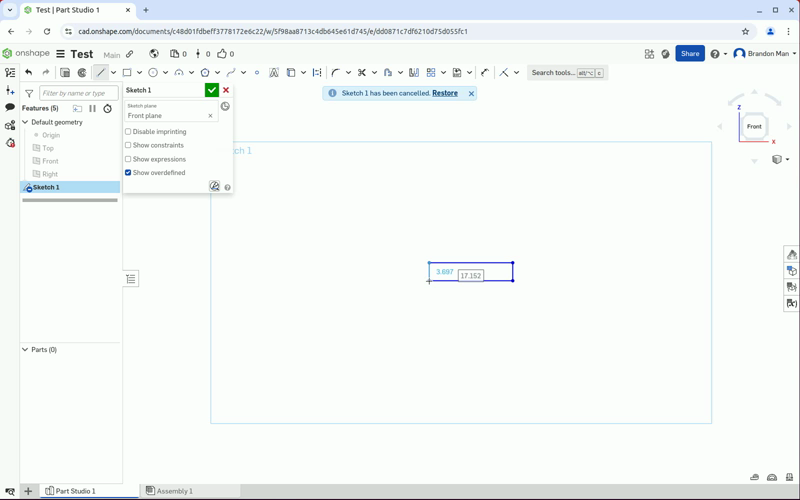
key_up(shift)
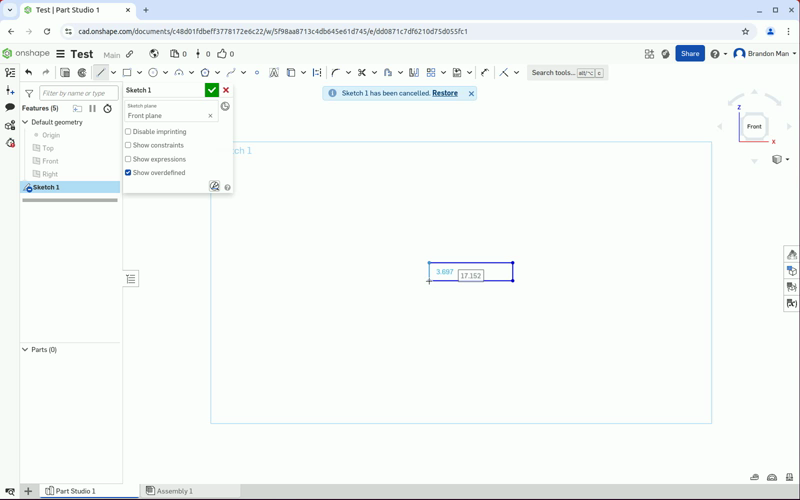
click(429, 280)
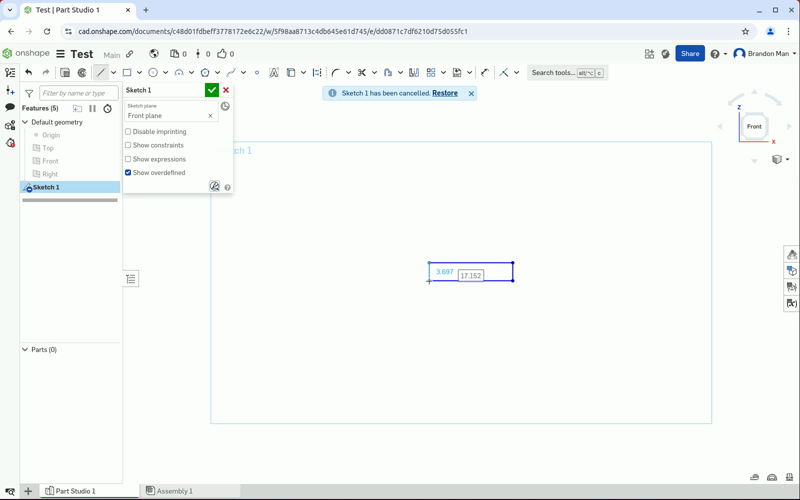
key(esc)
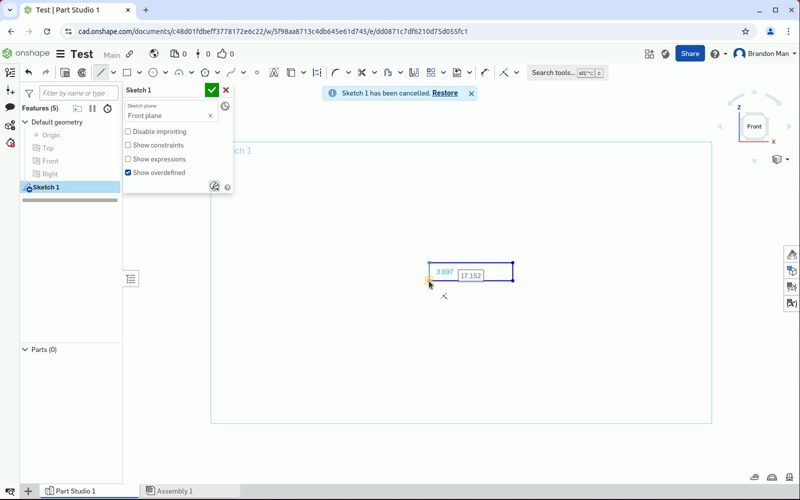
mouse_move(508, 274)
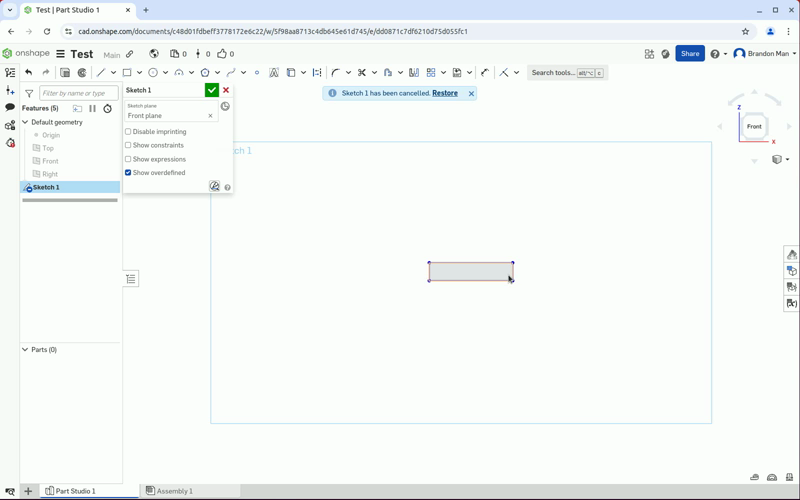
scroll(6)
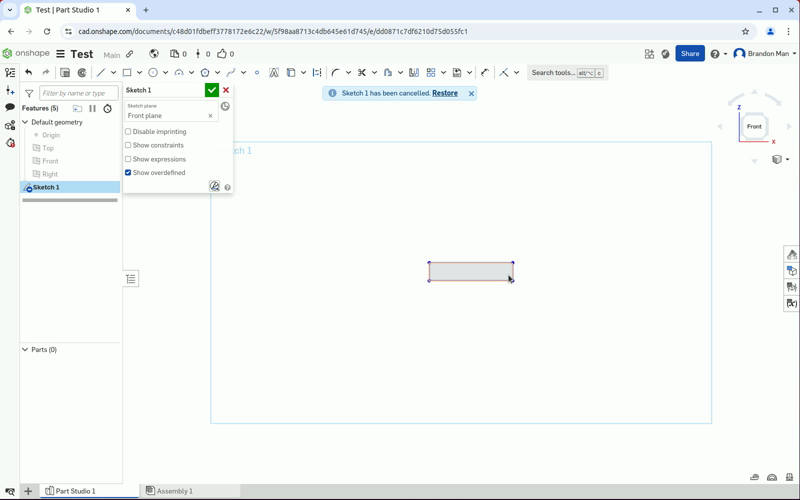
scroll(6)
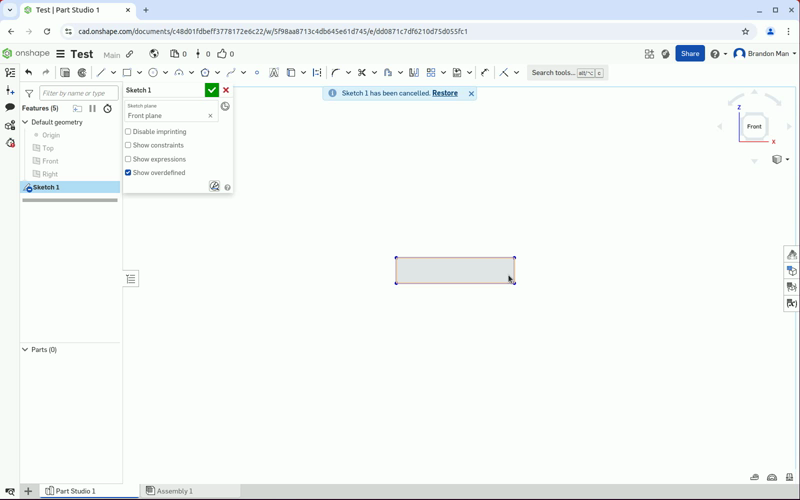
scroll(6)
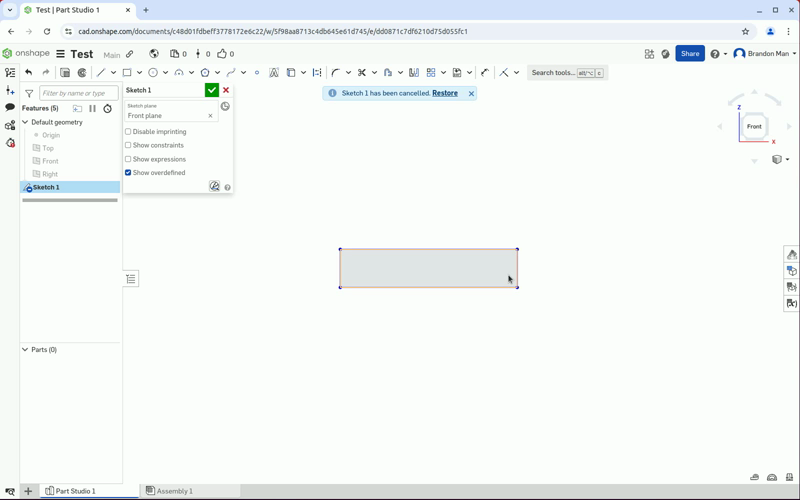
scroll(6)
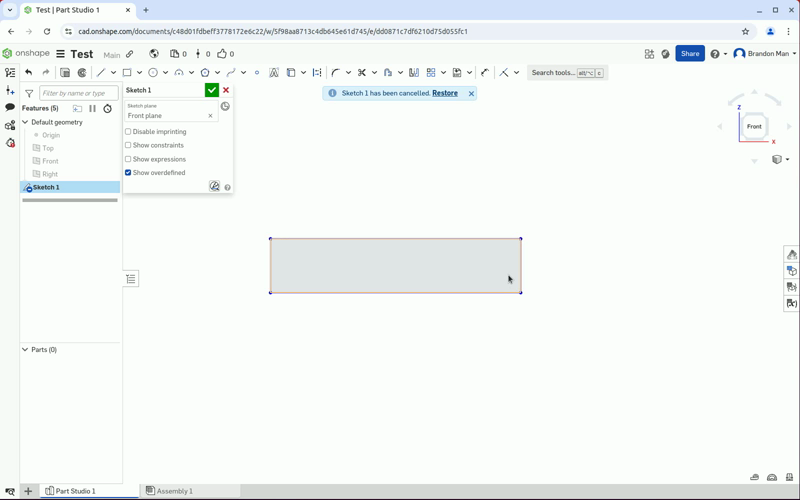
scroll(6)
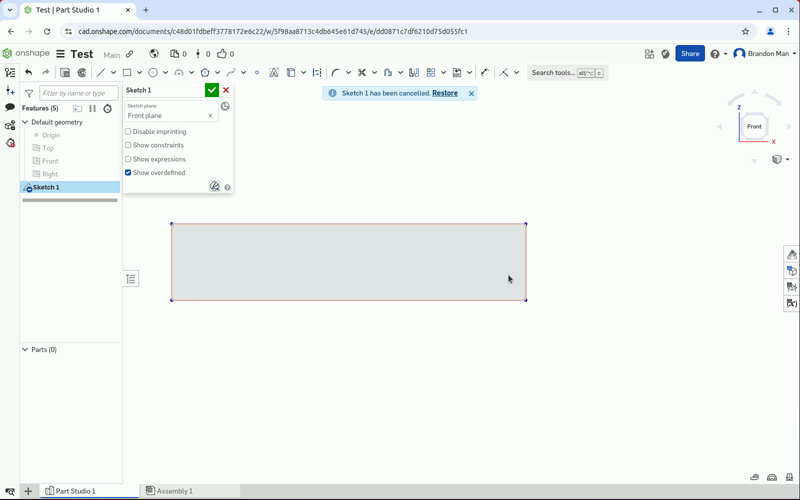
scroll(6)
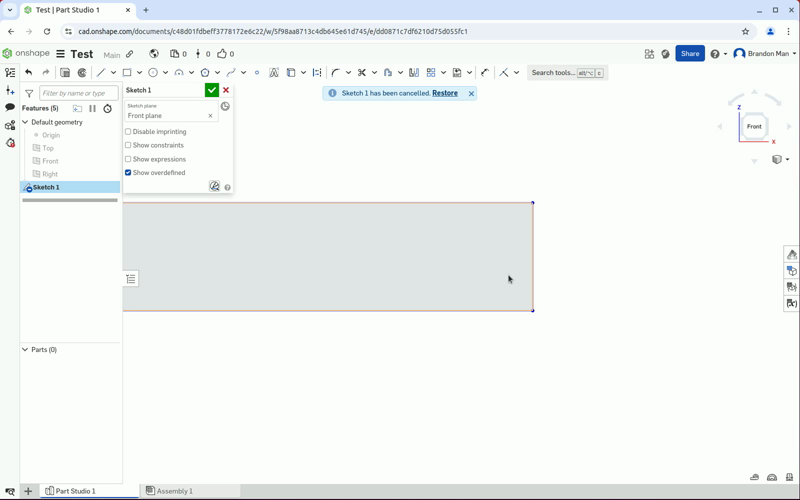
scroll(6)
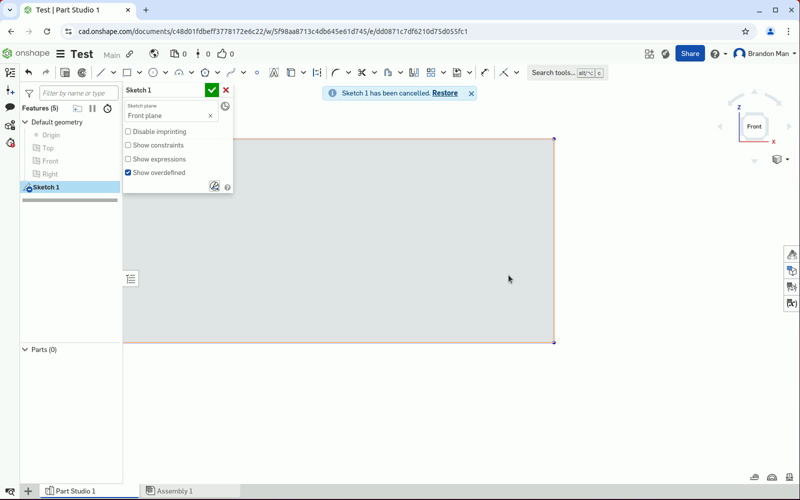
click(508, 274)
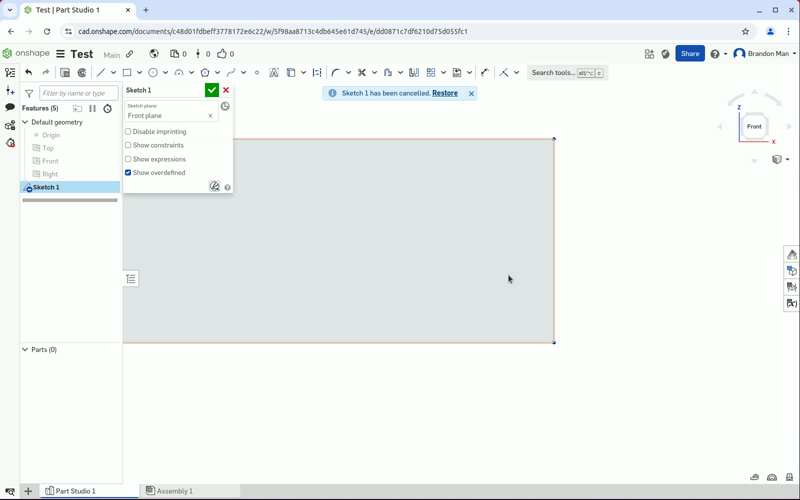
scroll(-6)
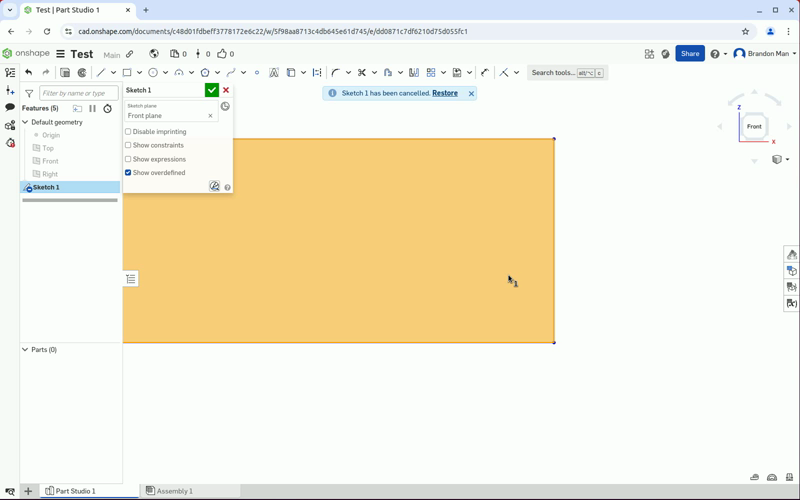
scroll(-6)
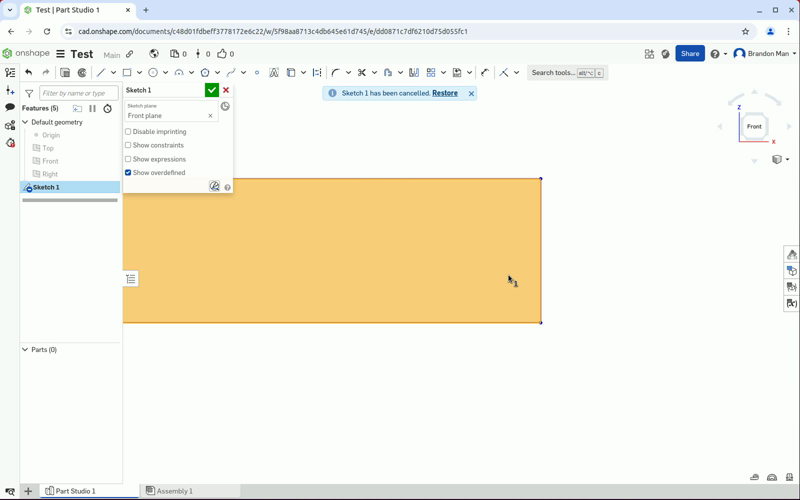
scroll(-6)
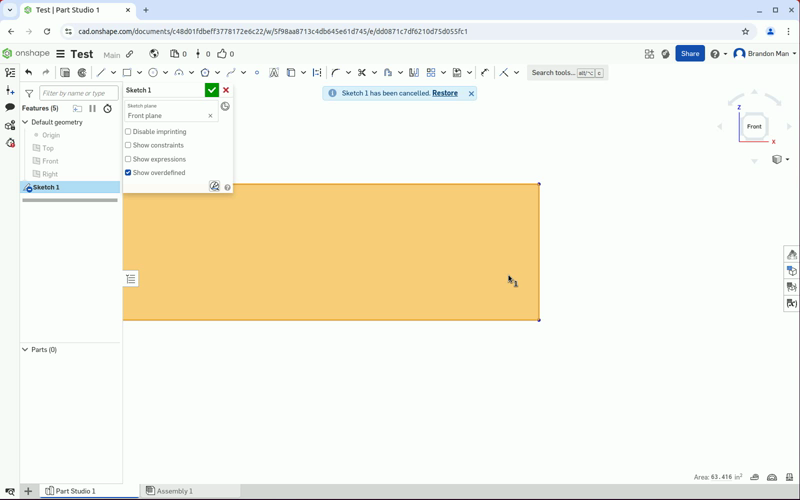
scroll(-6)
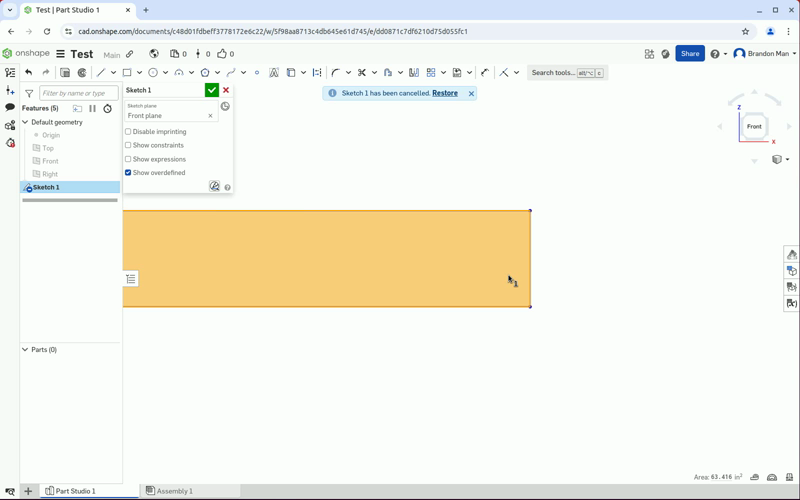
scroll(-6)
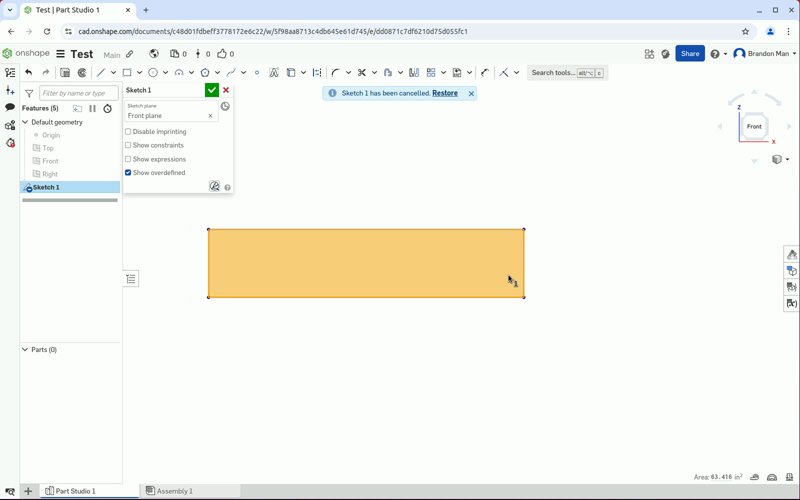
scroll(-6)
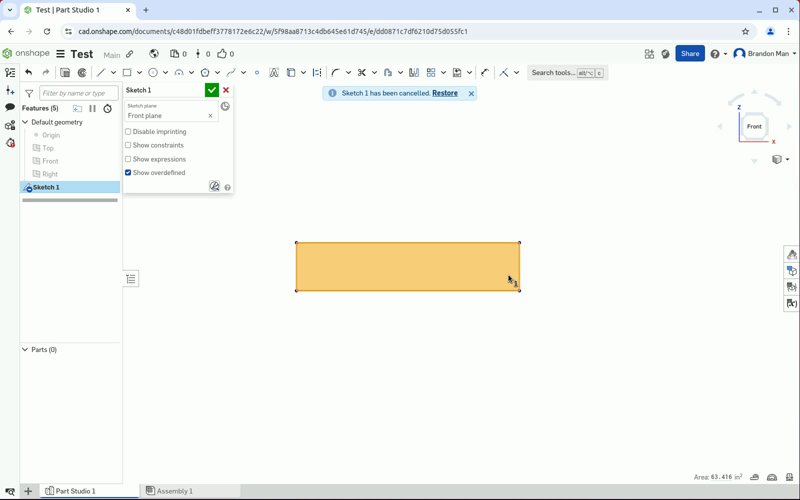
scroll(-6)
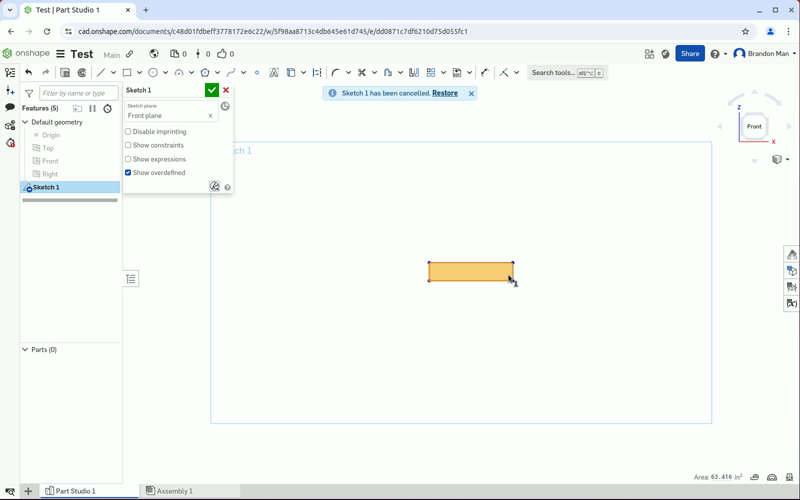
mouse_move(73, 352)
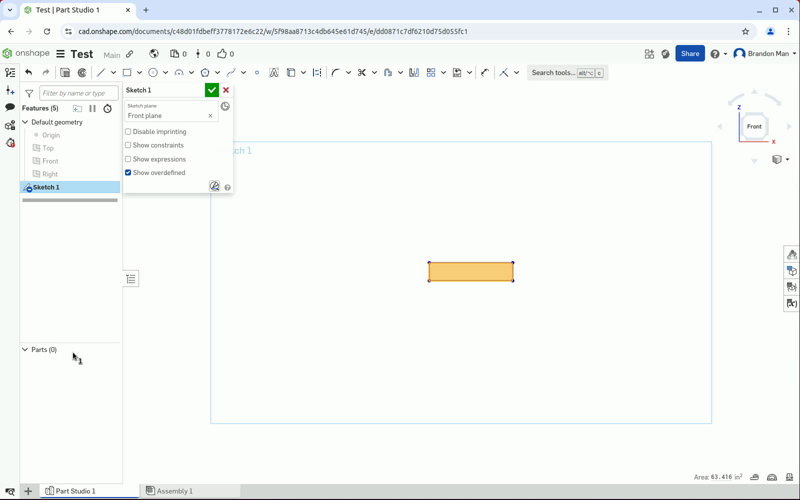
key(shift+y)
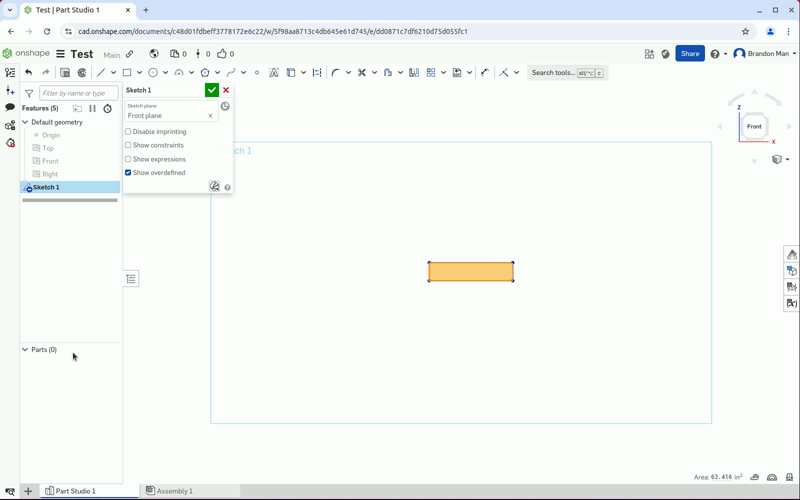
key(shift+e)
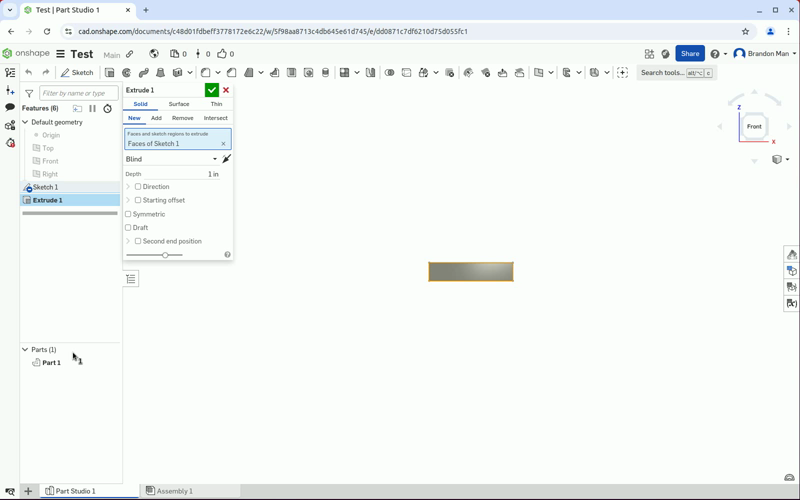
mouse_move(143, 106)
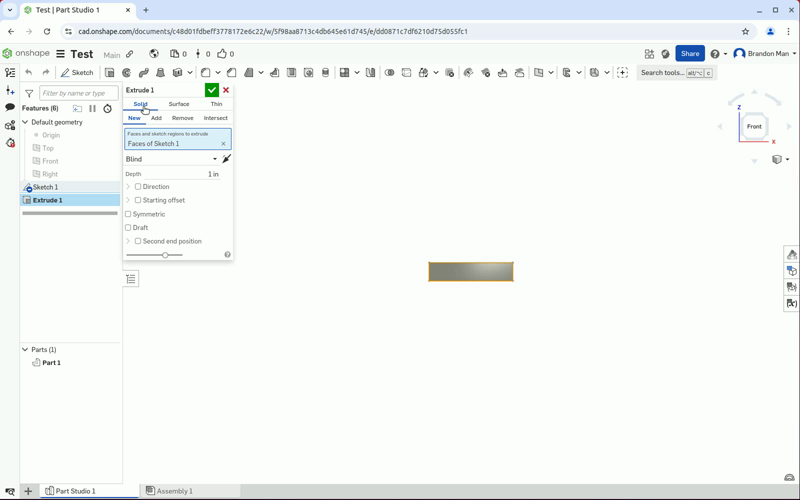
click(143, 106)
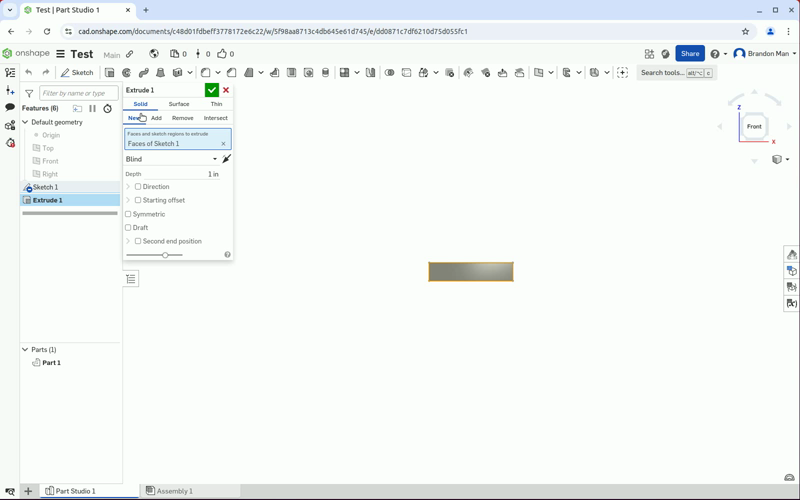
mouse_move(137, 120)
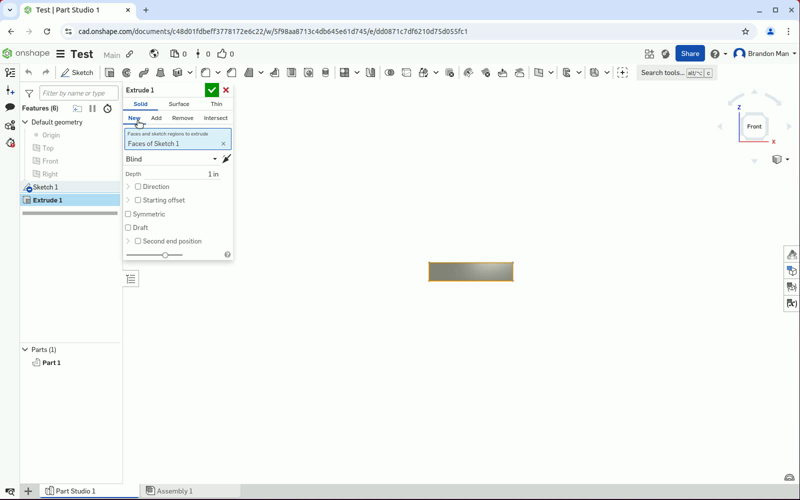
click(137, 120)
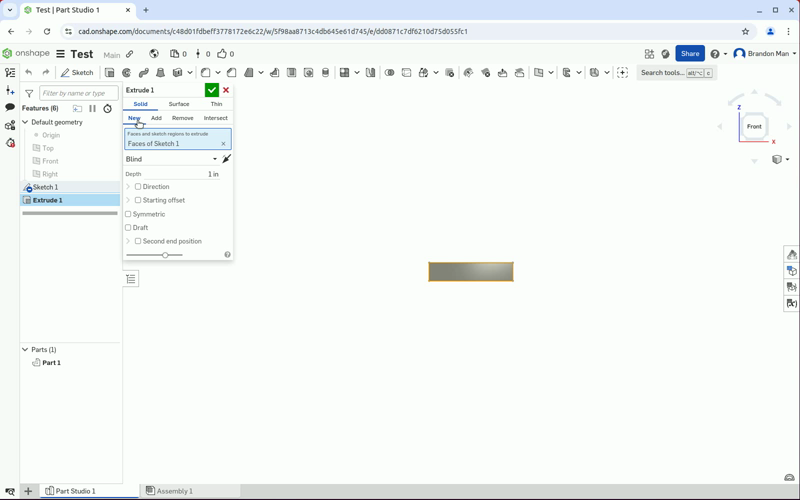
key(tab, 4)
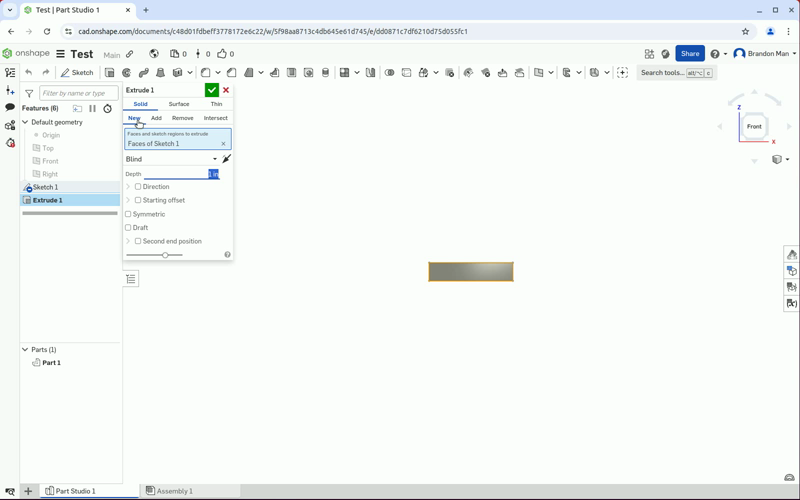
text(23.108)
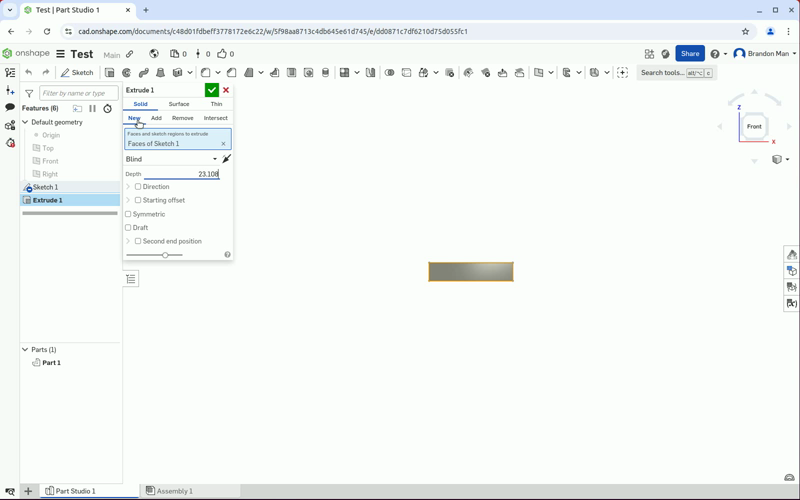
key(enter)
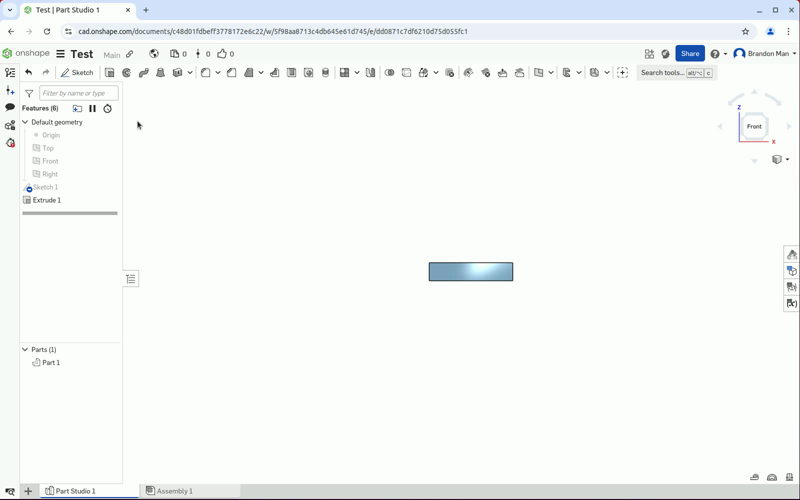
key(shift+h)
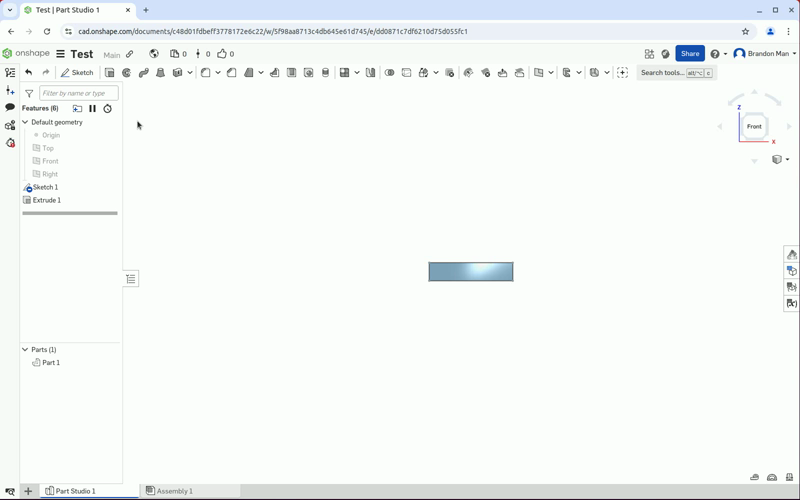
key(shift+h)
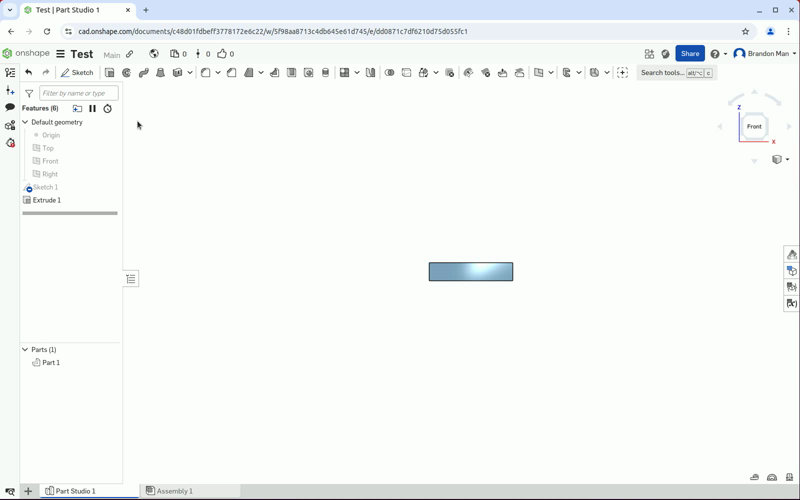
mouse_move(73, 189)
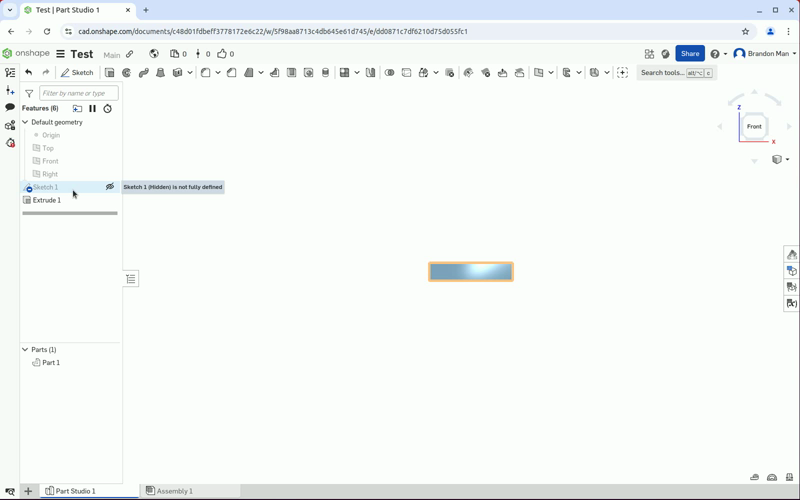
click(73, 189)
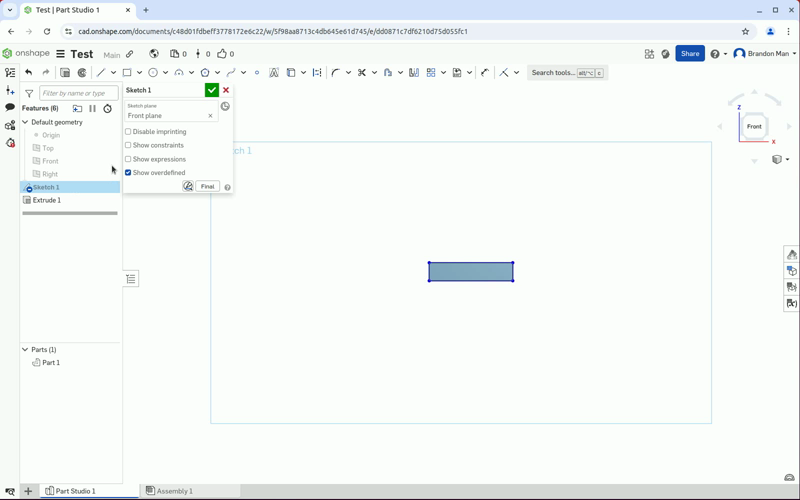
mouse_move(229, 92)
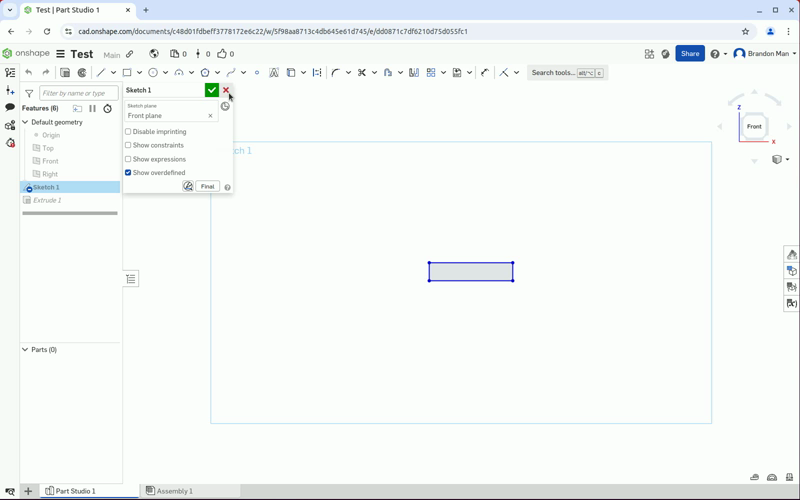
click(229, 92)
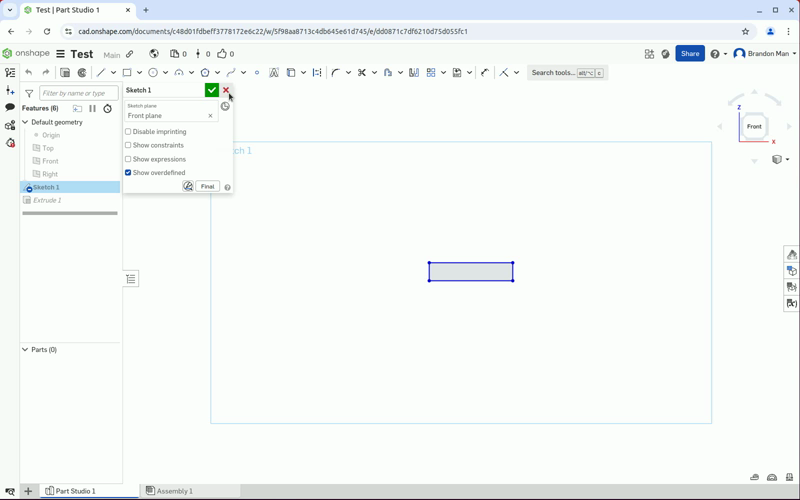
key(shift+s)
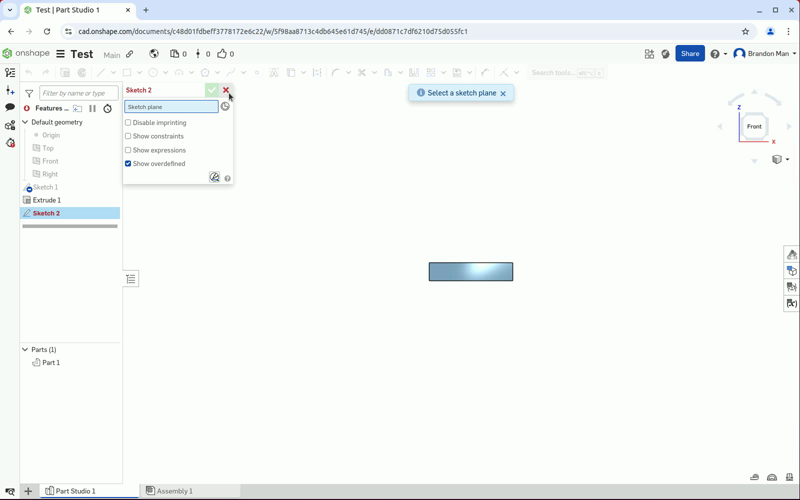
mouse_move(73, 163)
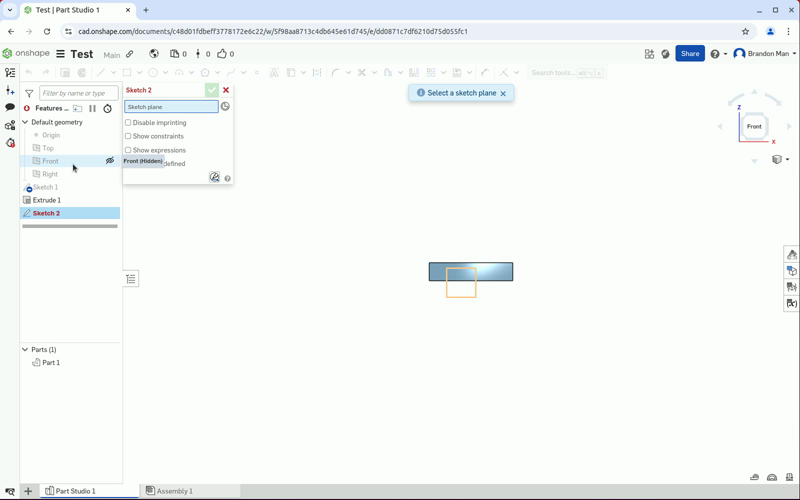
click(73, 163)
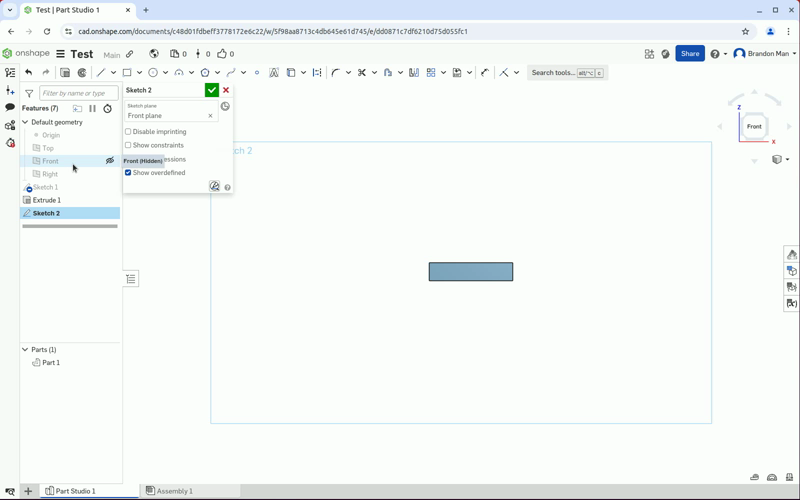
mouse_move(73, 352)
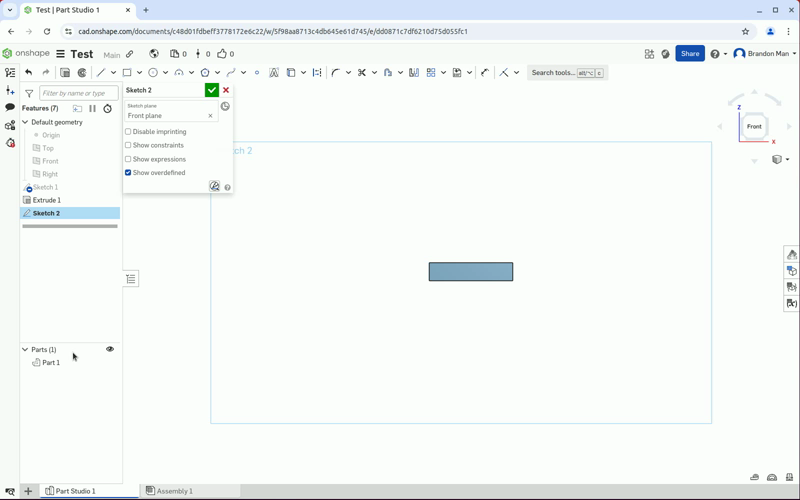
key(y)
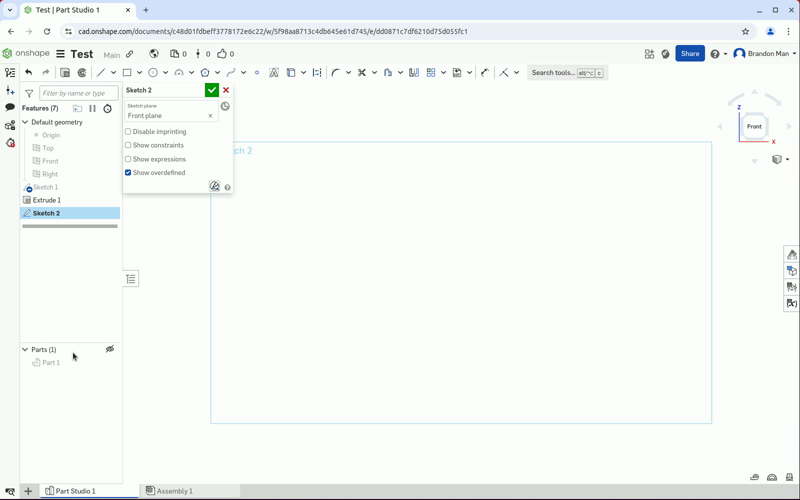
key(l)
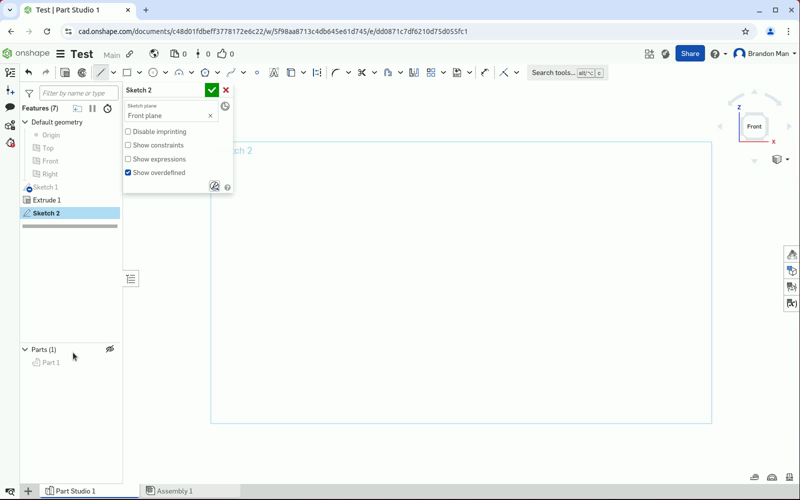
key_down(shift)
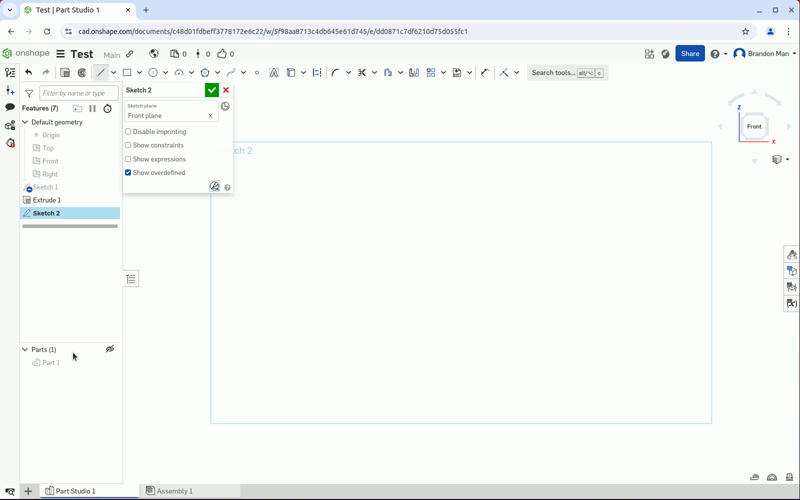
mouse_move(429, 262)
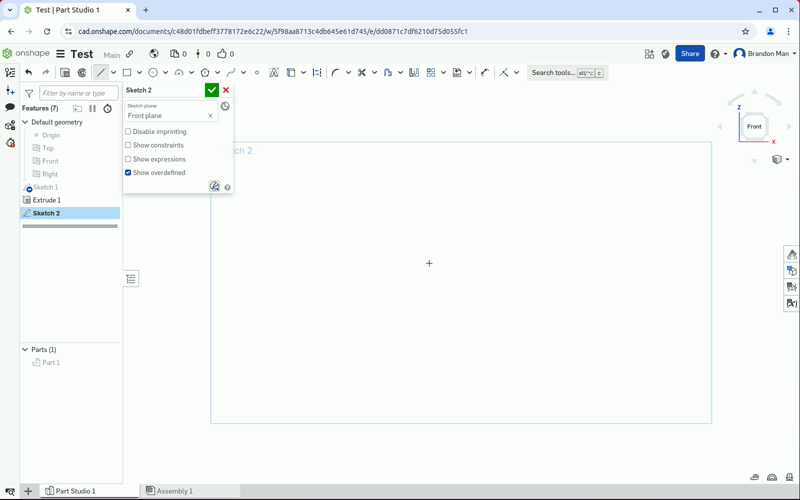
click(429, 262)
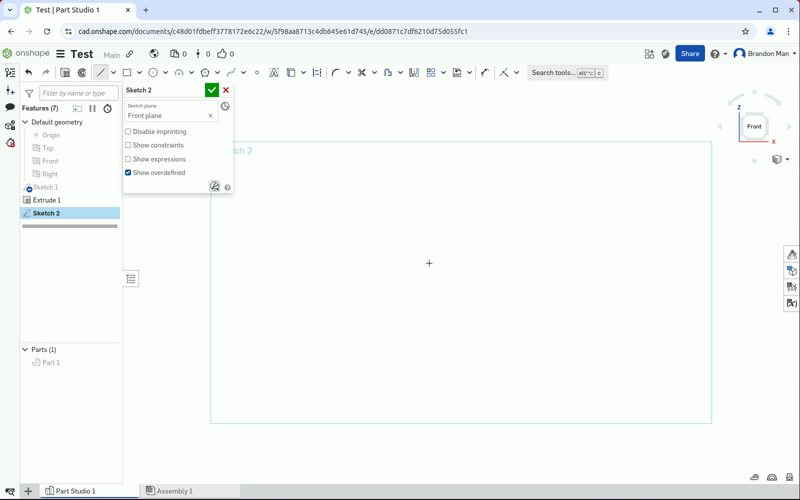
key_up(shift)
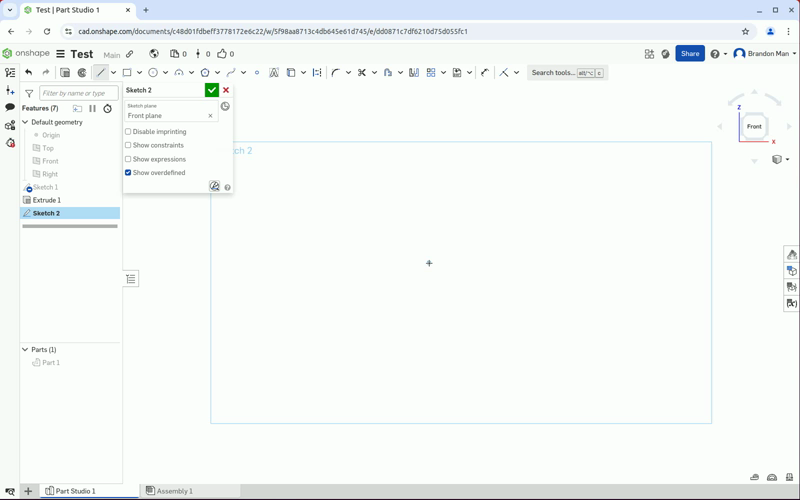
key_down(shift)
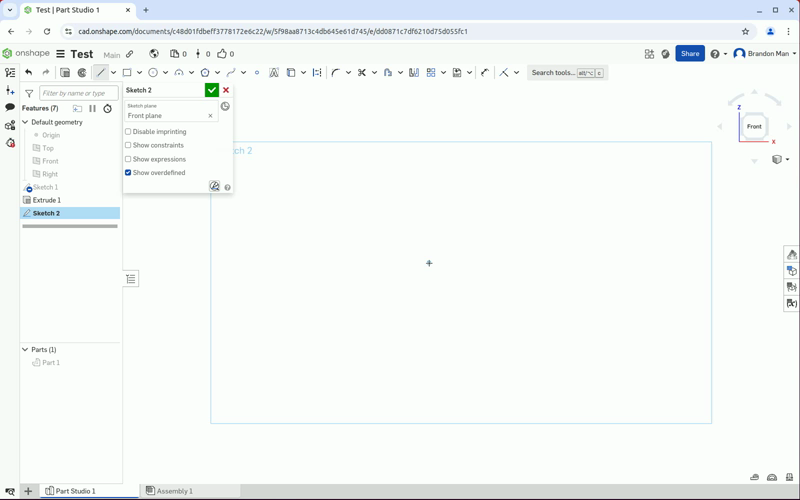
mouse_move(512, 263)
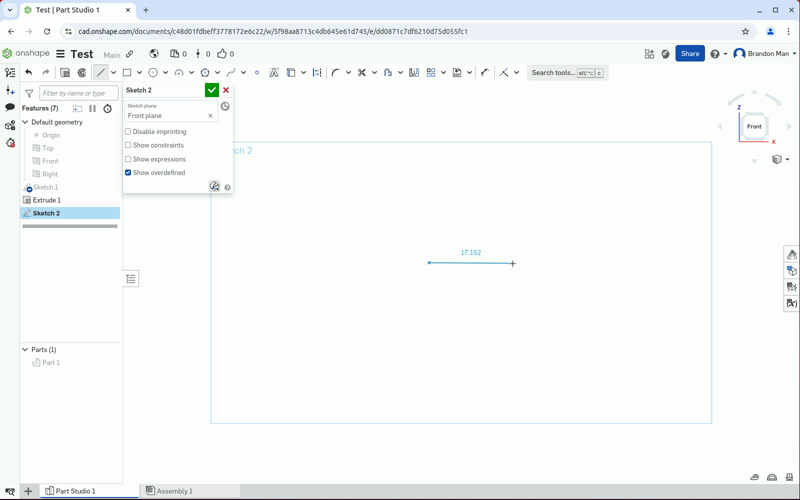
click(512, 263)
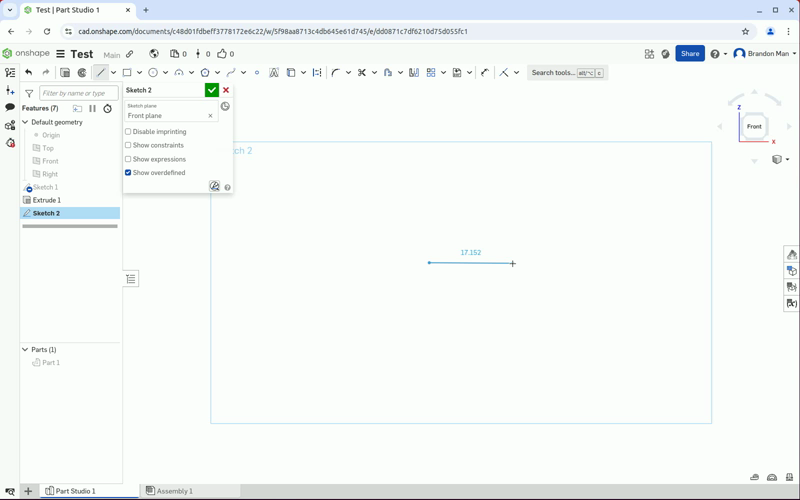
key_up(shift)
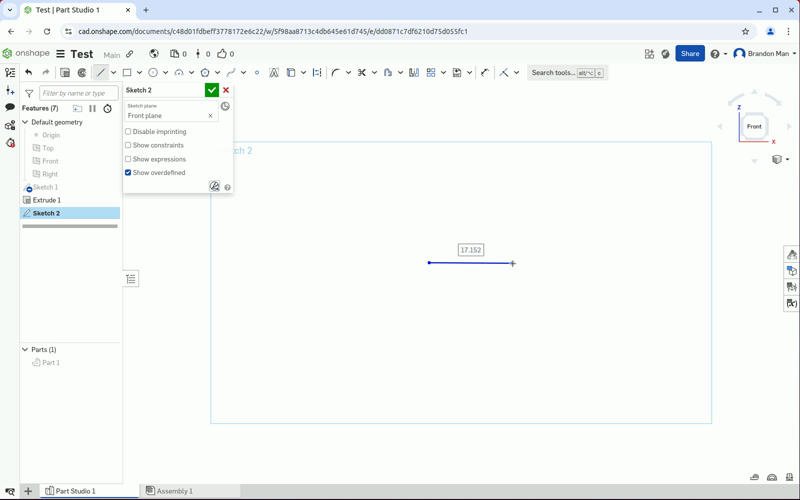
key_down(shift)
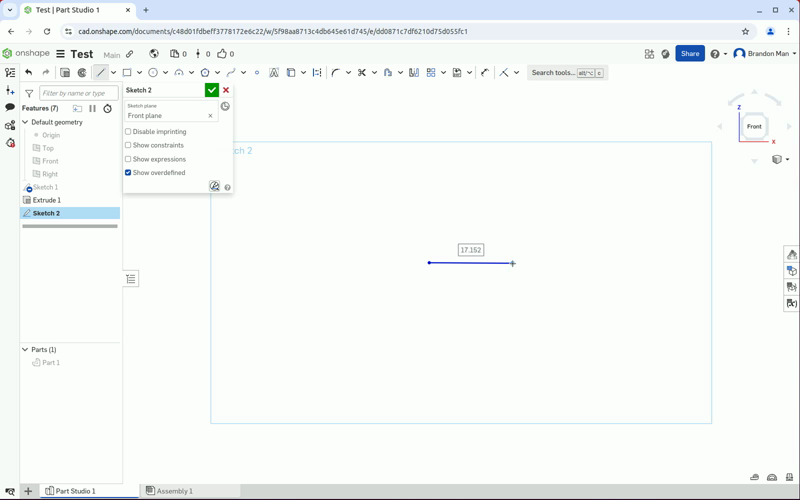
mouse_move(542, 263)
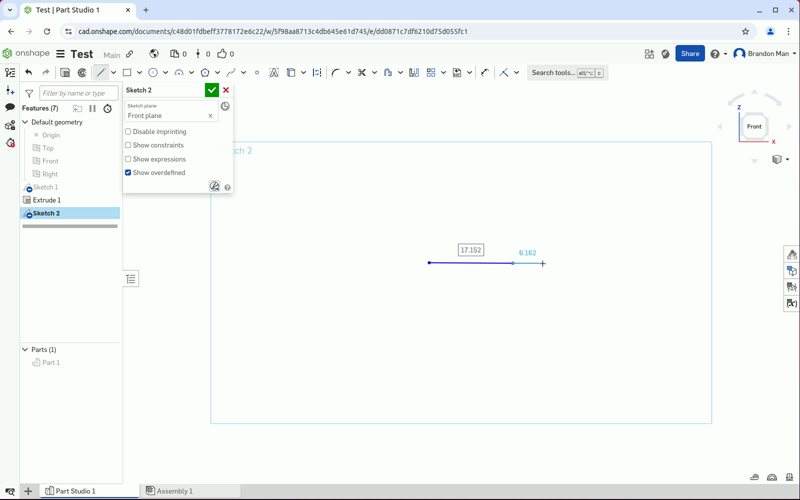
mouse_move(512, 239)
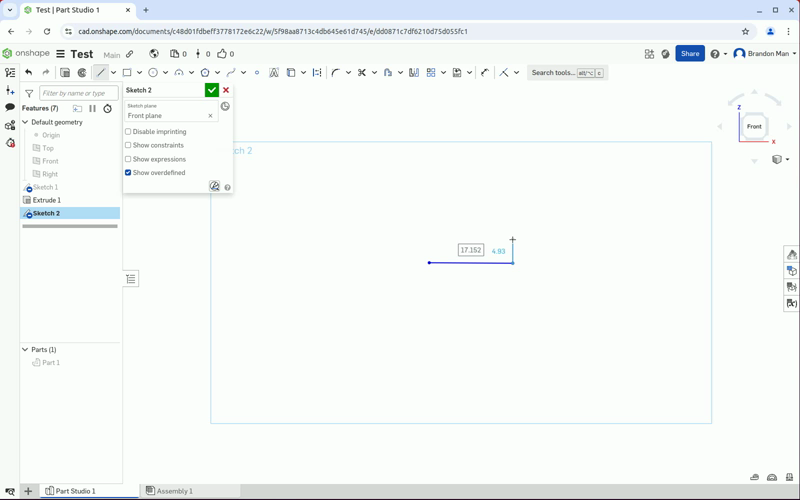
click(512, 239)
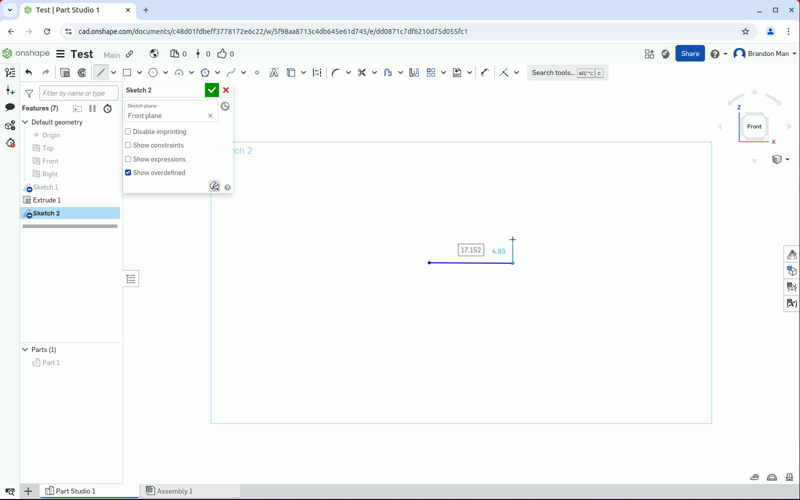
key_up(shift)
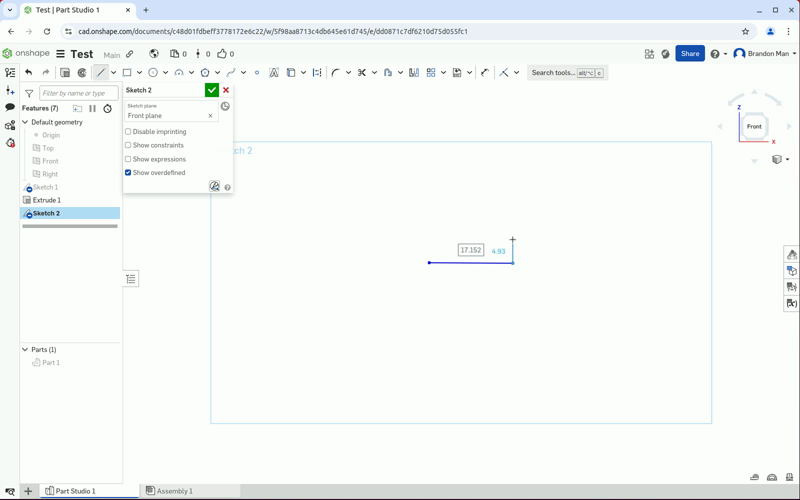
key_down(shift)
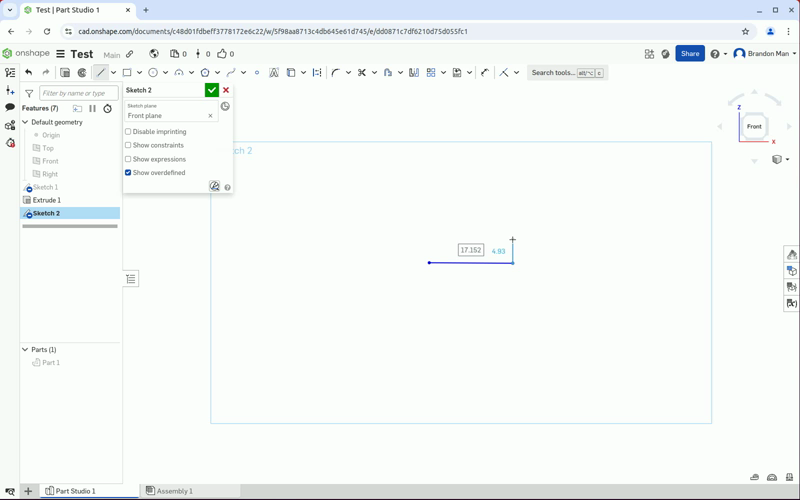
mouse_move(542, 239)
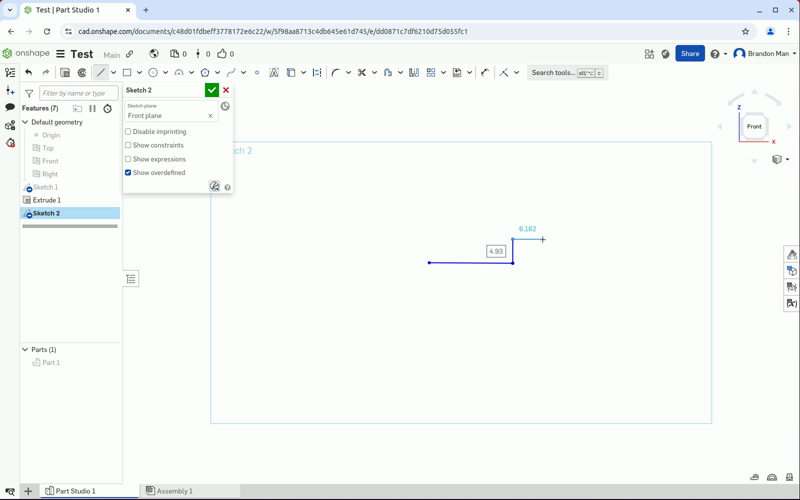
mouse_move(495, 239)
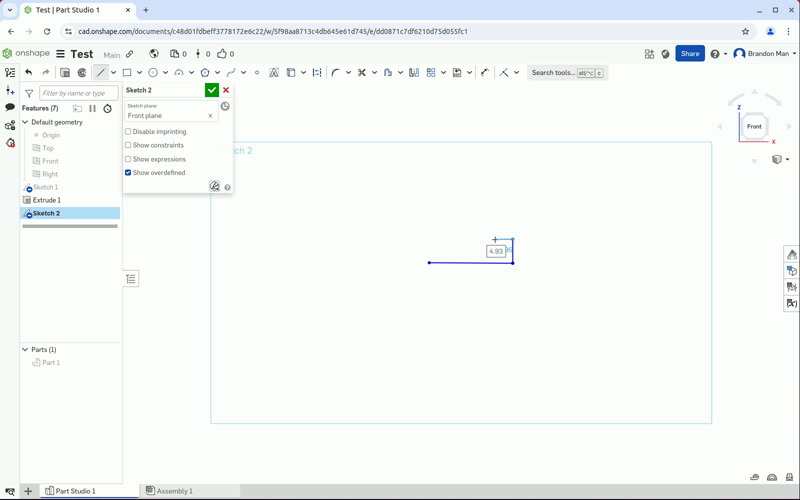
click(495, 239)
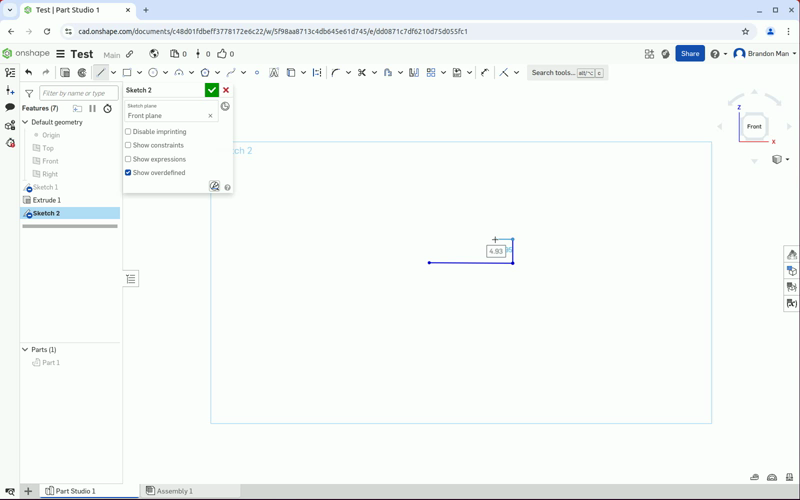
key_up(shift)
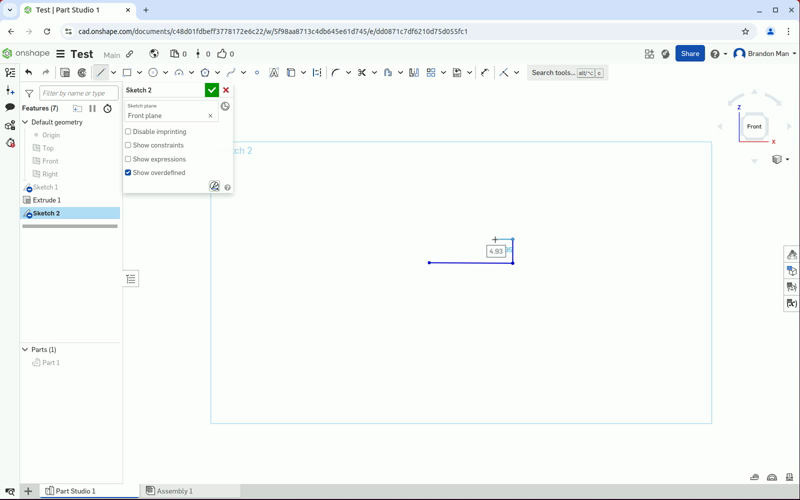
key_down(shift)
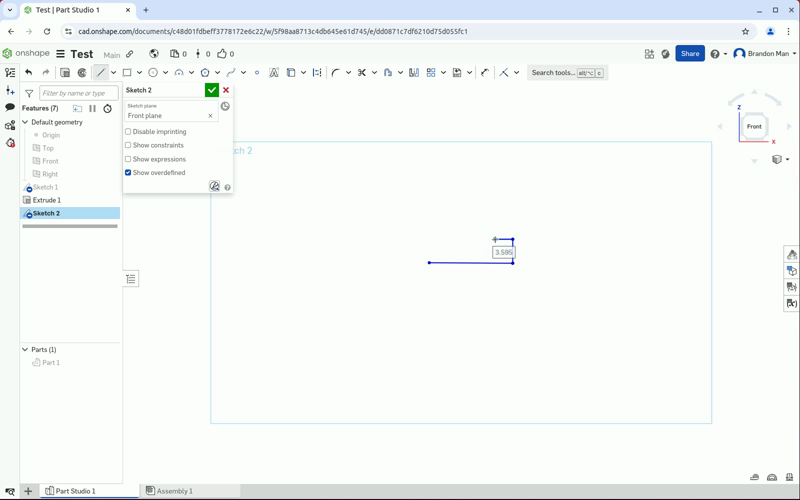
mouse_move(525, 239)
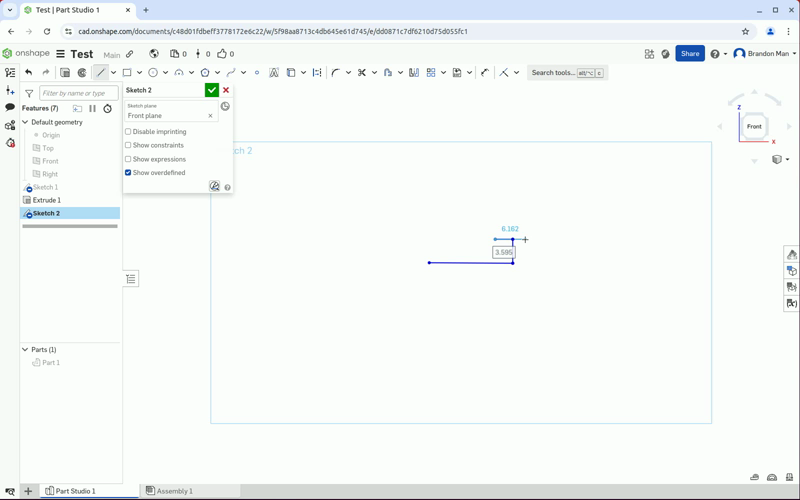
mouse_move(500, 250)
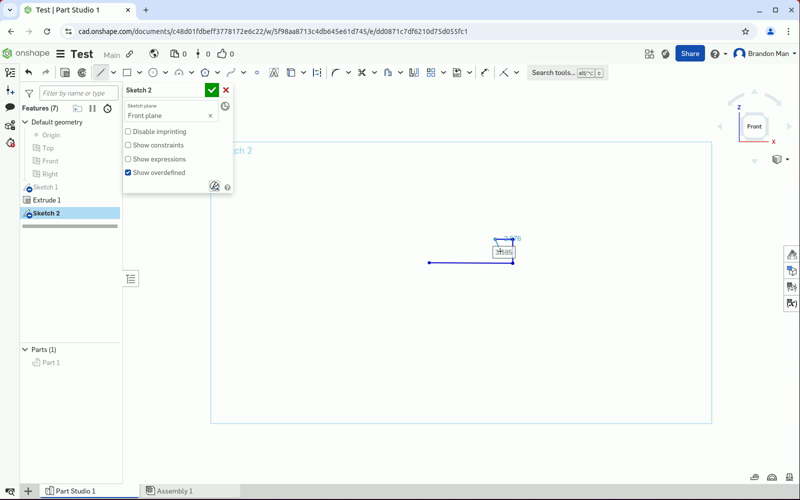
click(500, 250)
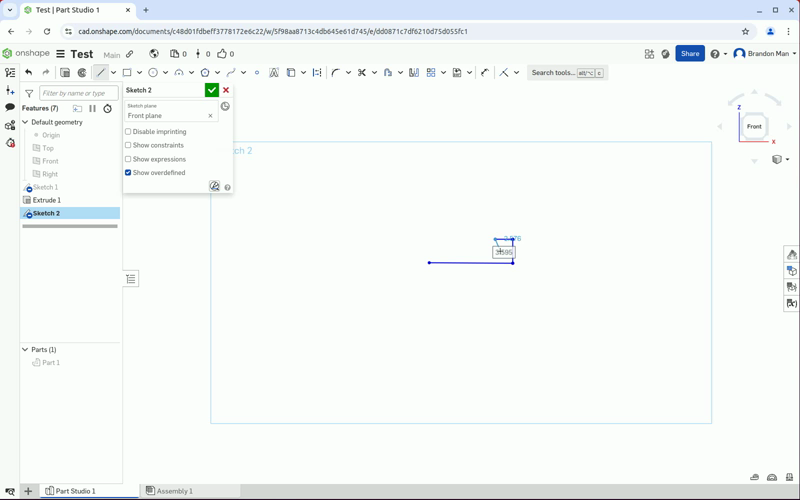
key_up(shift)
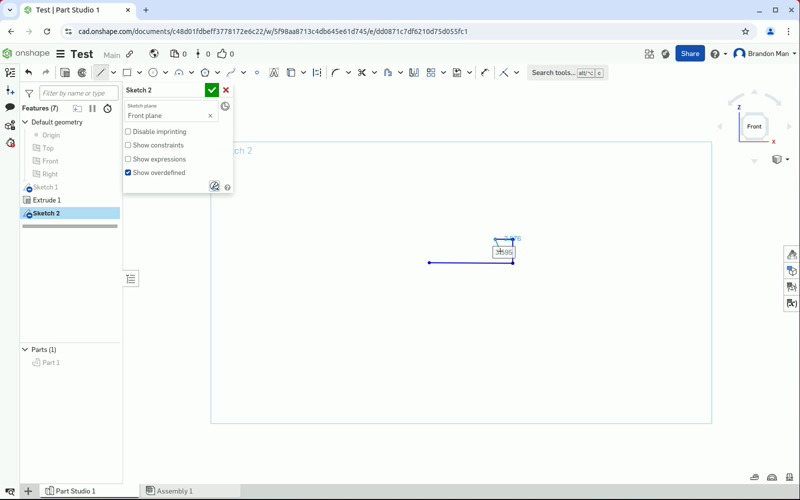
key_down(shift)
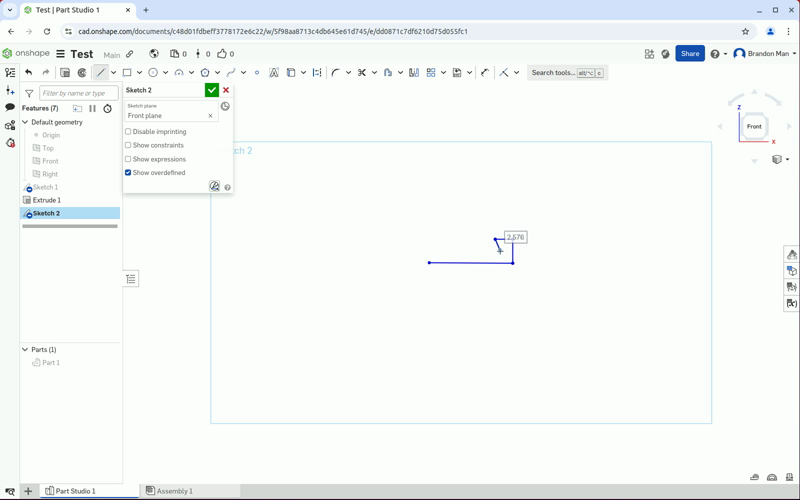
mouse_move(530, 250)
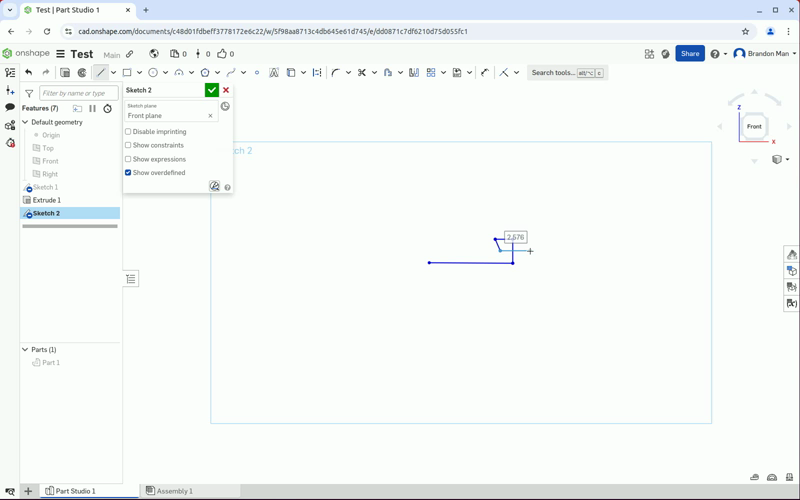
mouse_move(441, 250)
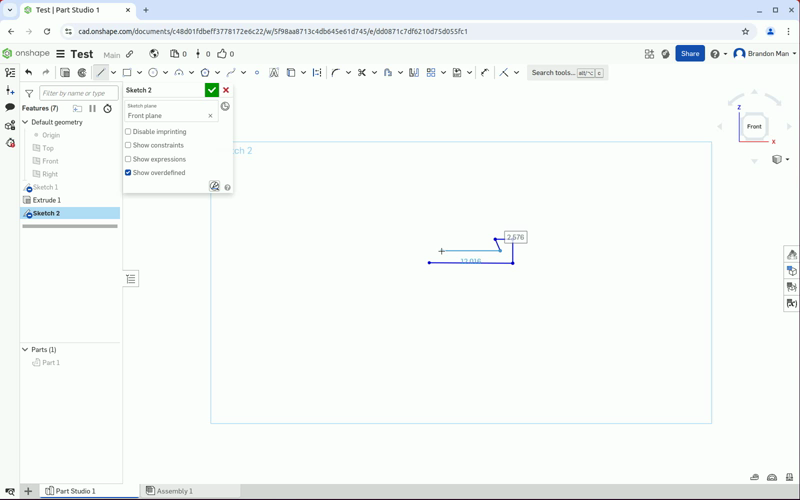
click(441, 250)
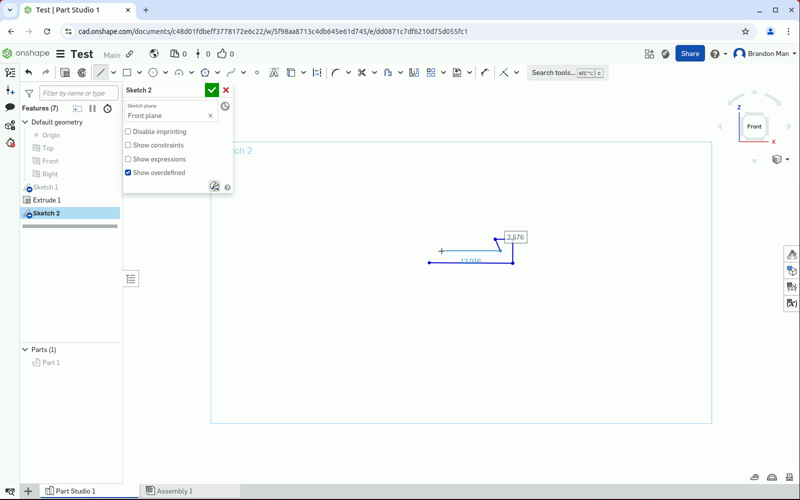
key_up(shift)
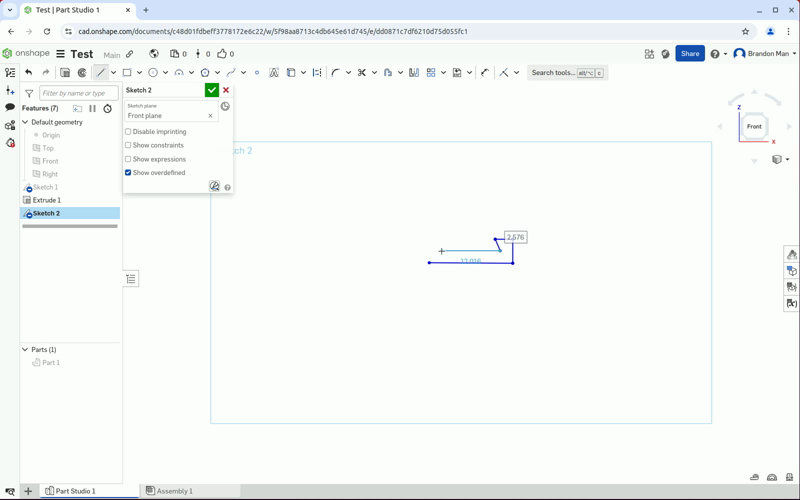
key_down(shift)
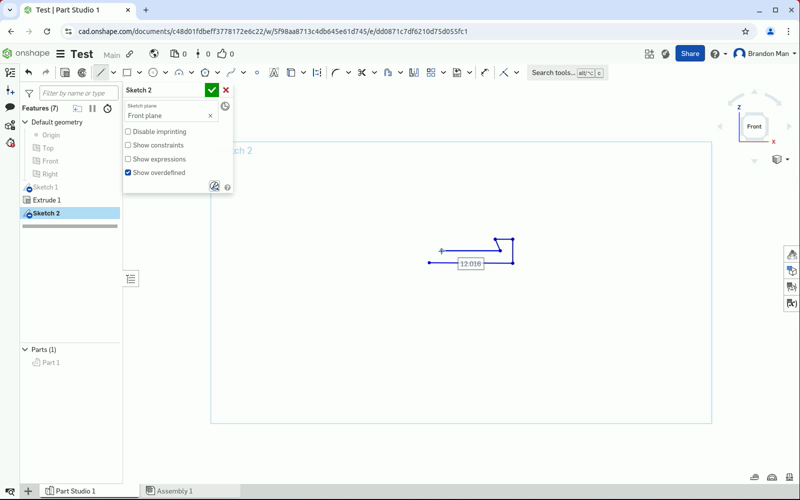
mouse_move(471, 250)
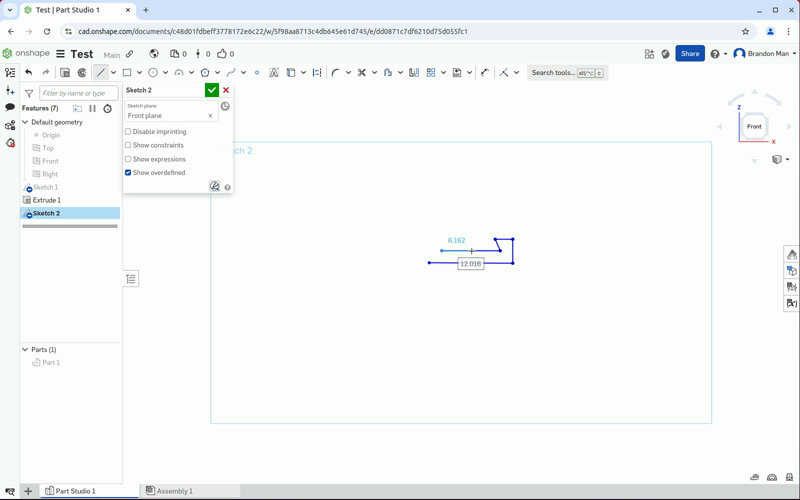
mouse_move(446, 239)
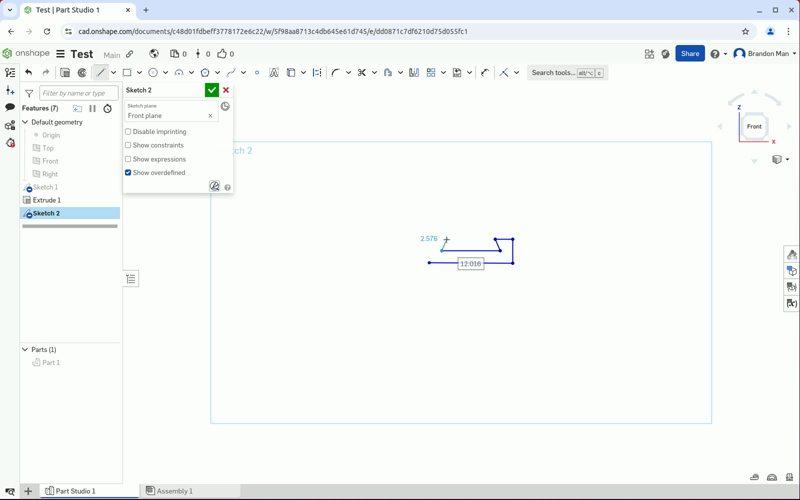
click(446, 239)
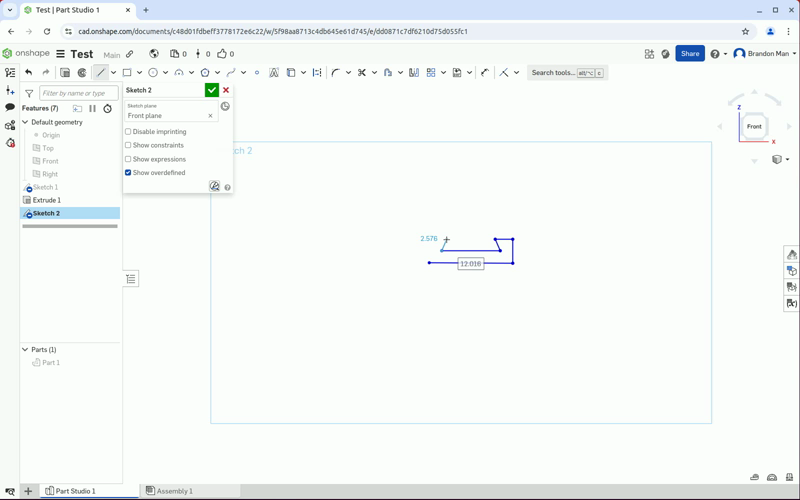
key_up(shift)
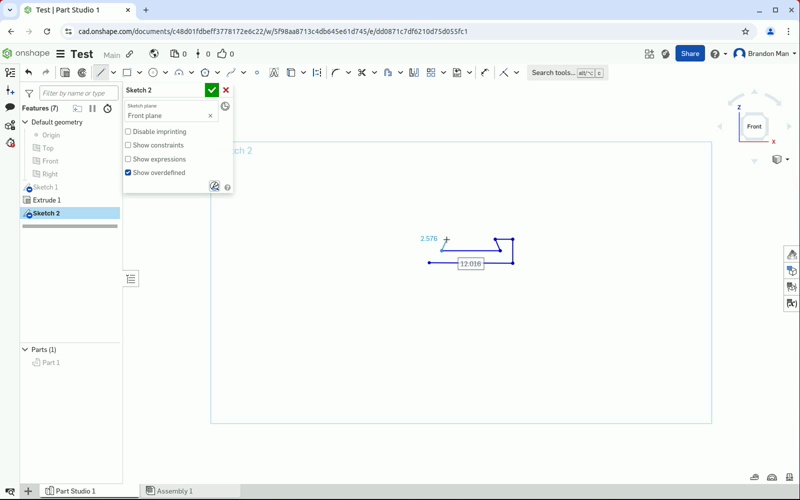
key_down(shift)
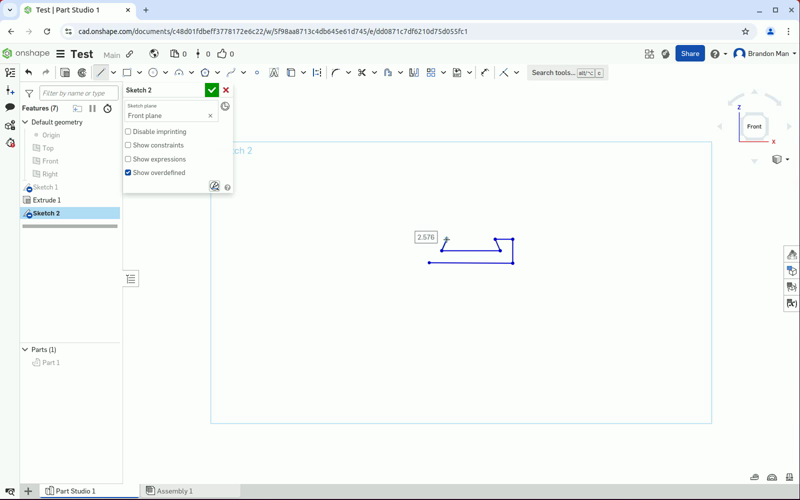
mouse_move(476, 239)
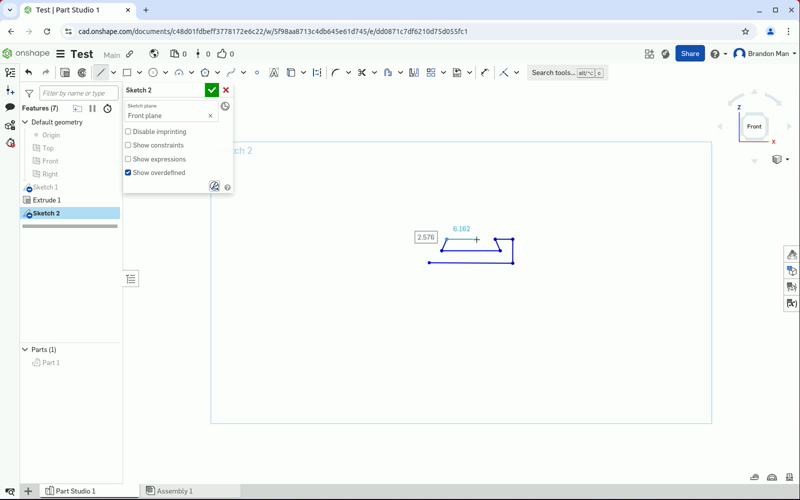
mouse_move(429, 239)
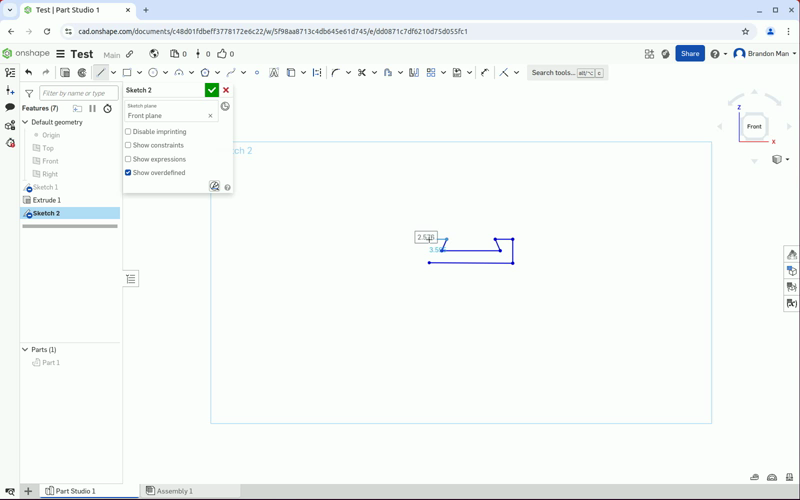
click(429, 239)
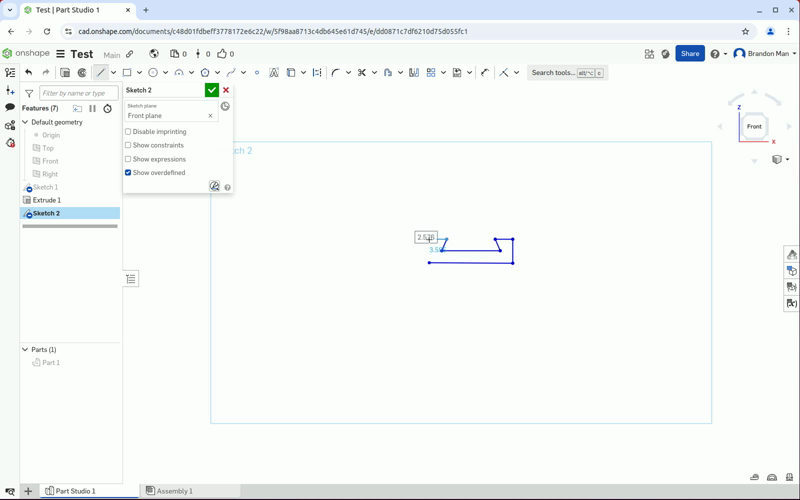
key_up(shift)
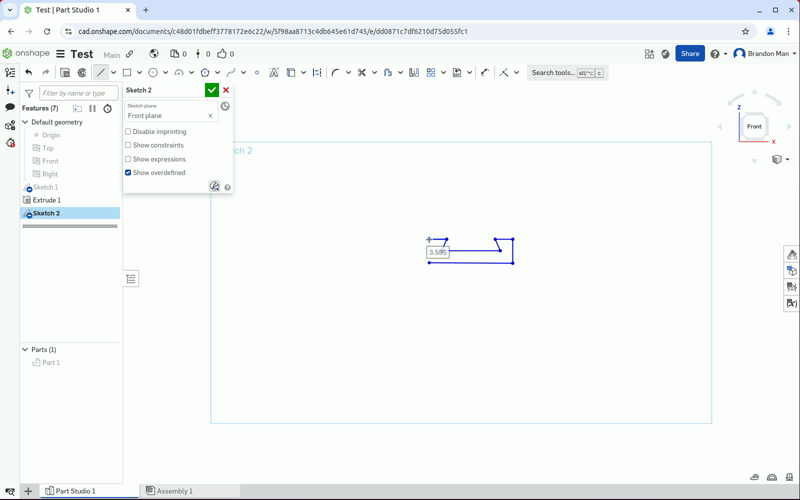
mouse_move(459, 239)
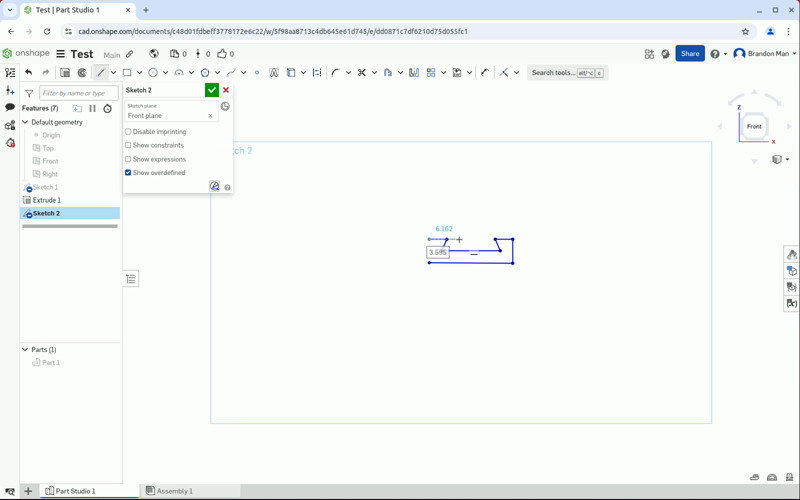
key_down(shift)
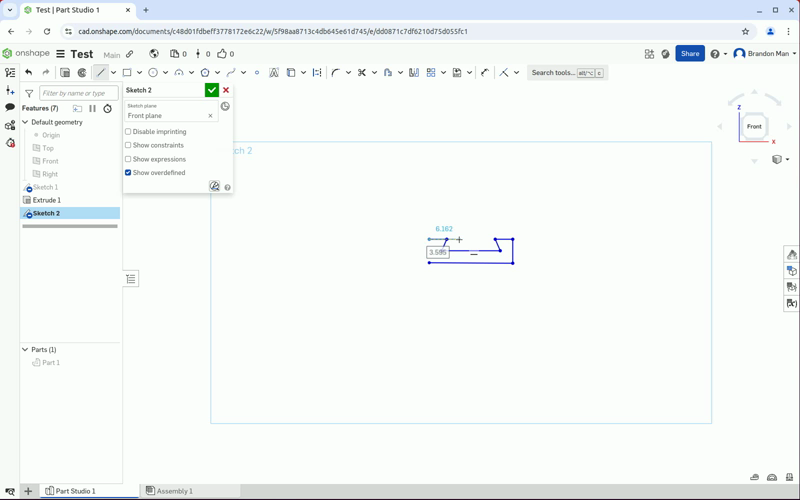
mouse_move(429, 262)
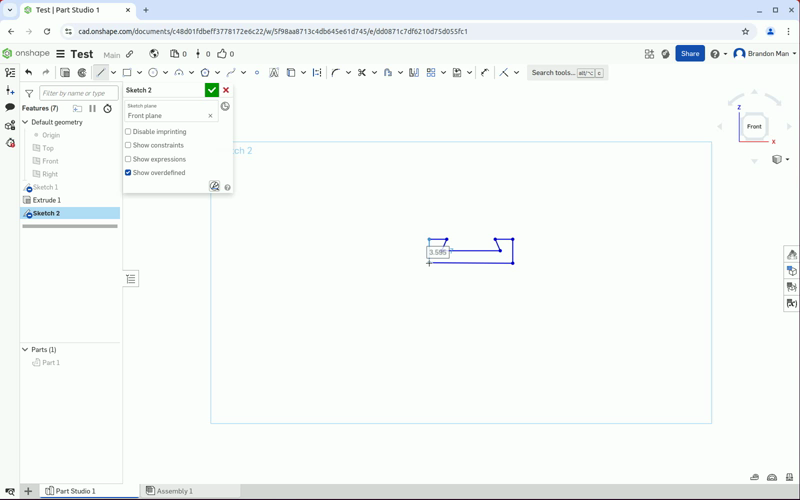
key_up(shift)
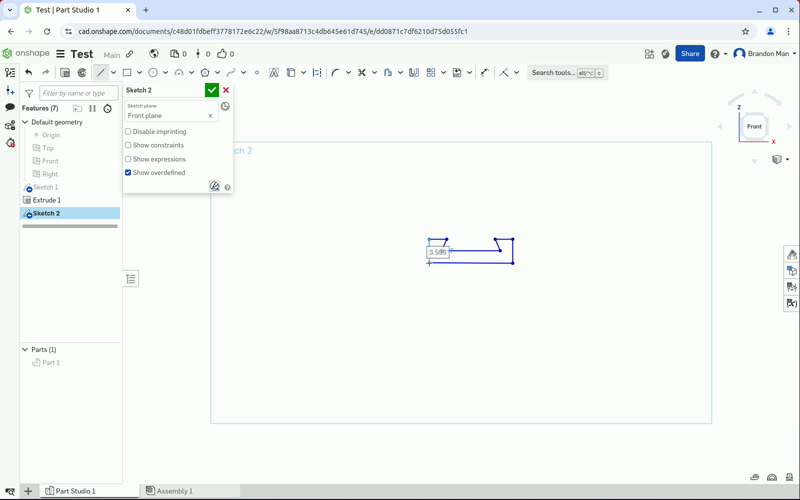
click(429, 262)
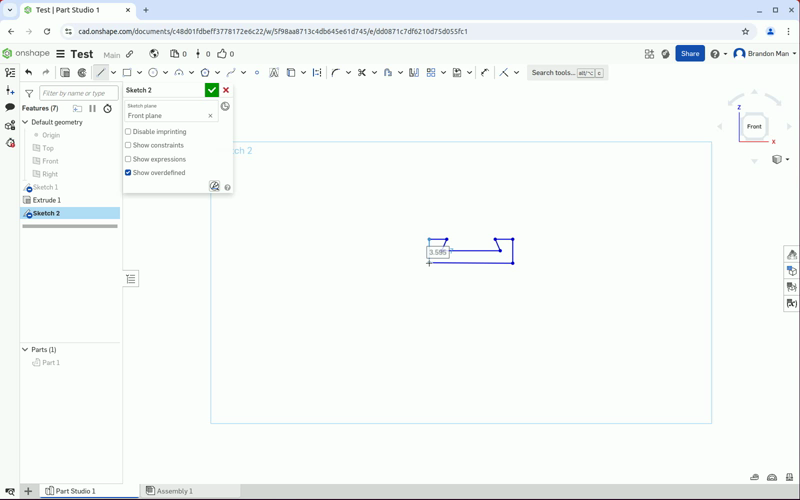
key(esc)
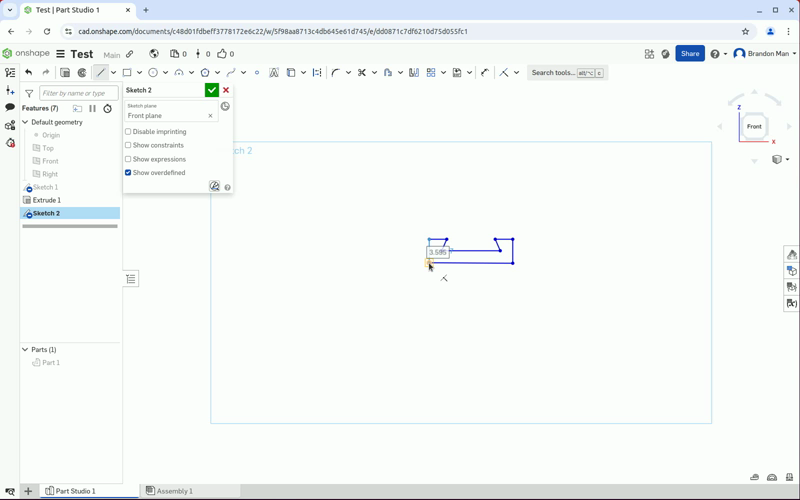
mouse_move(478, 257)
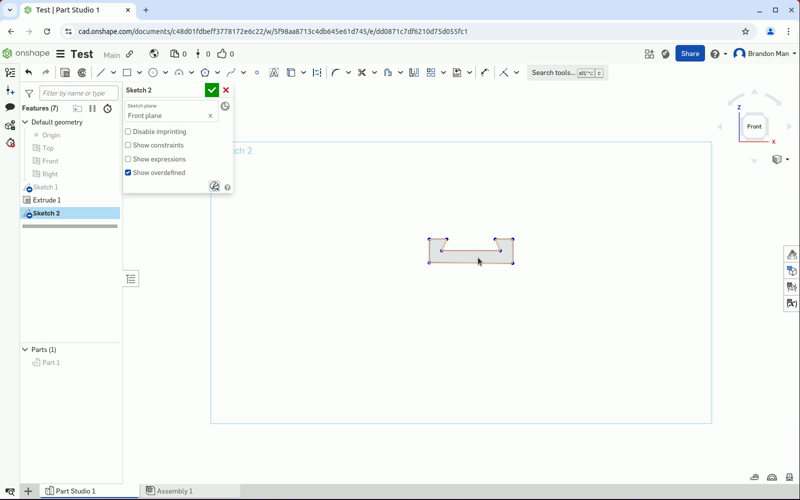
scroll(6)
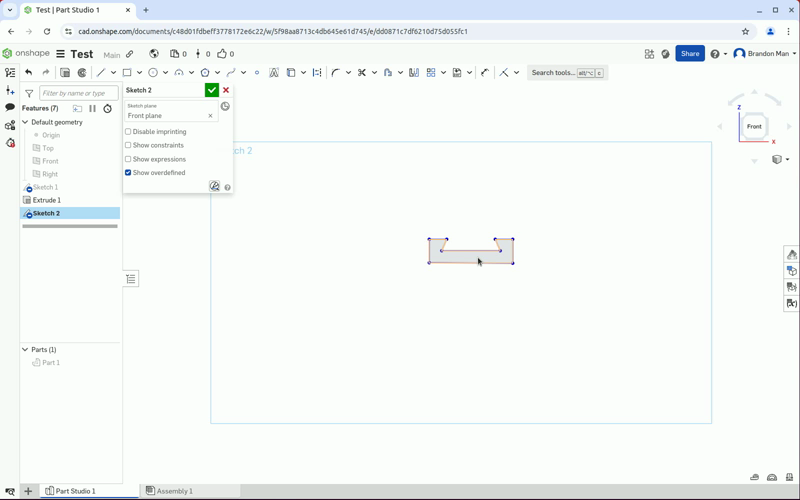
scroll(6)
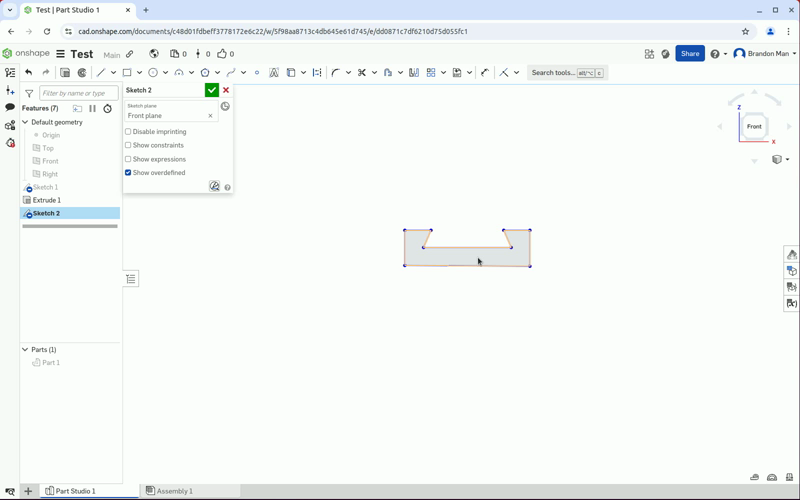
scroll(6)
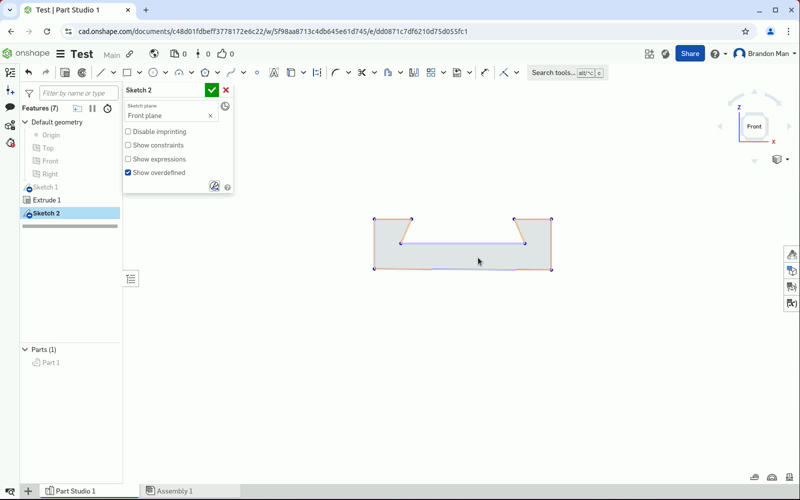
scroll(6)
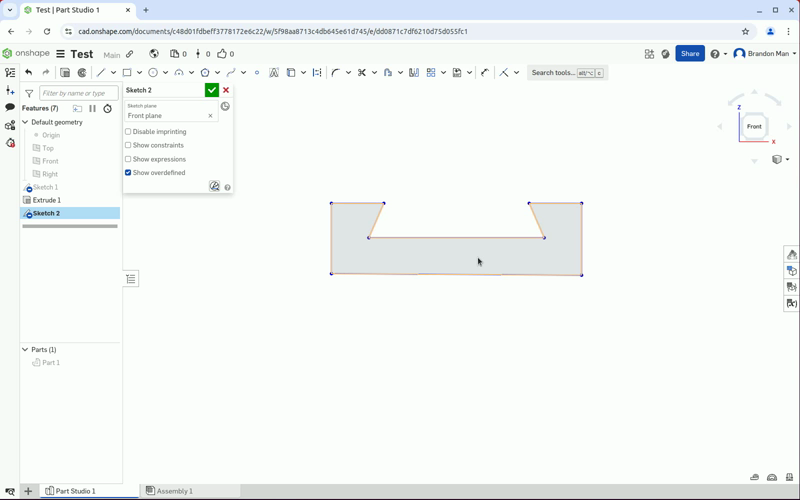
scroll(6)
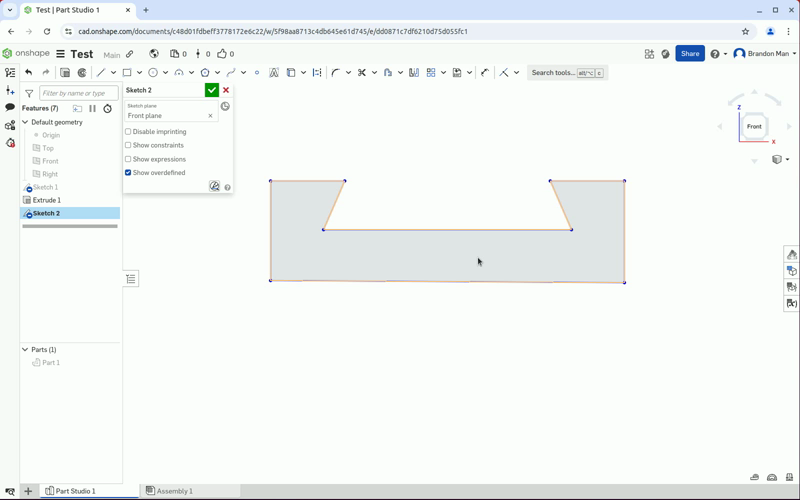
scroll(6)
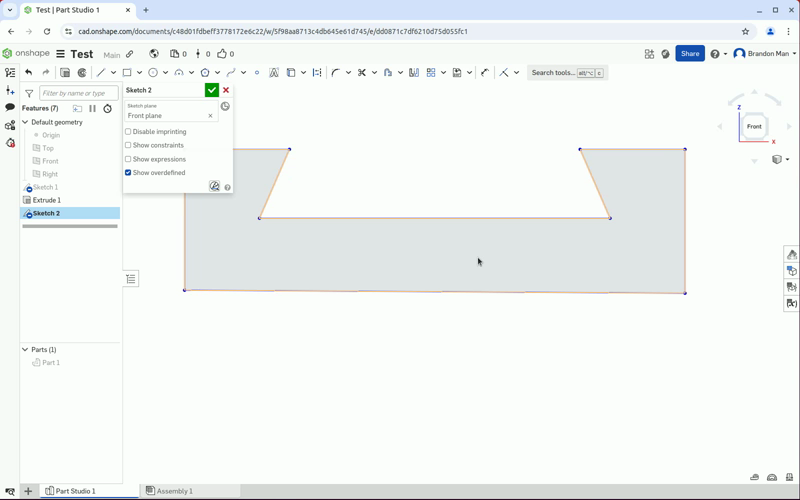
scroll(6)
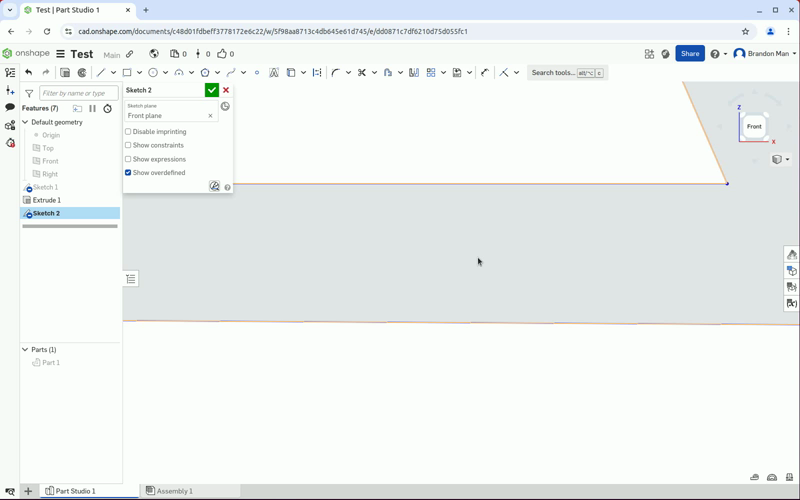
click(478, 257)
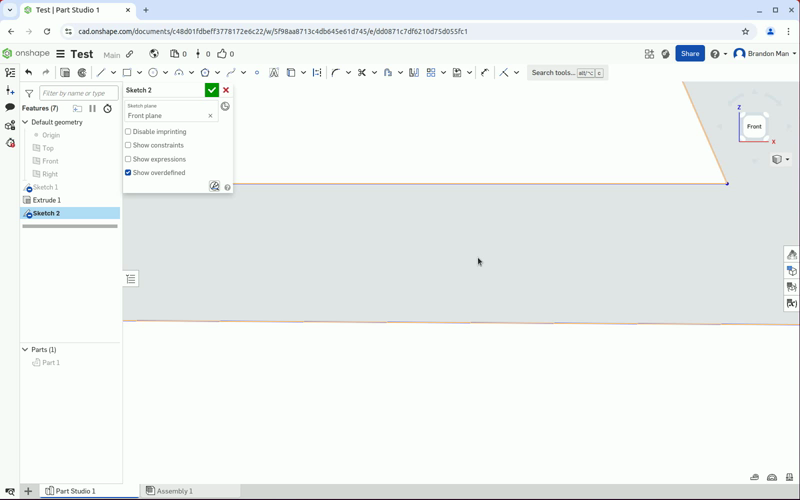
scroll(-6)
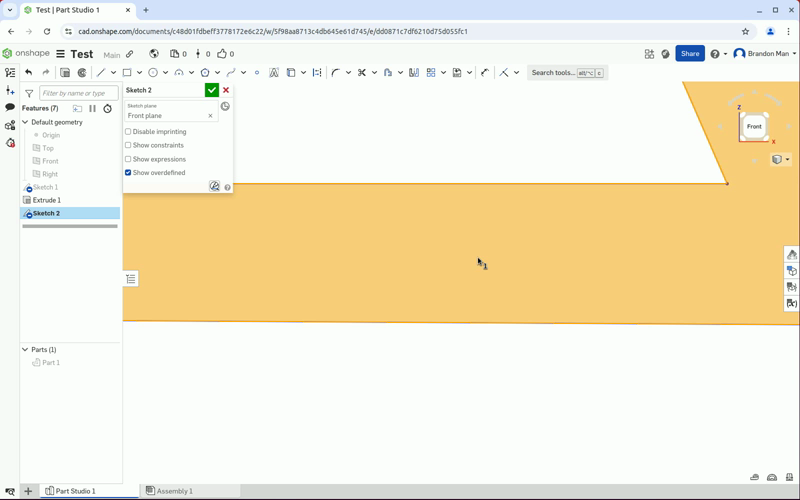
scroll(-6)
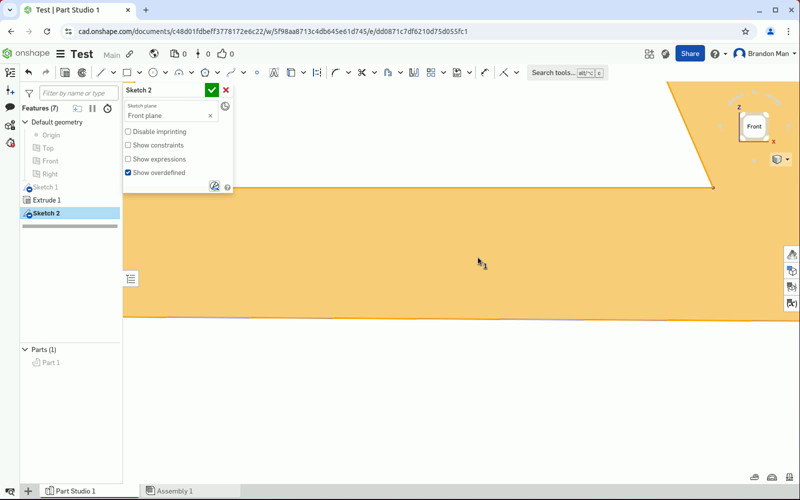
scroll(-6)
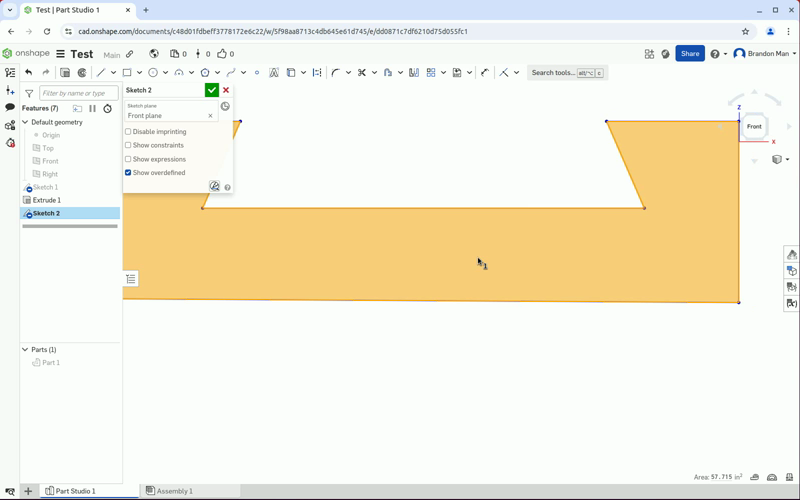
scroll(-6)
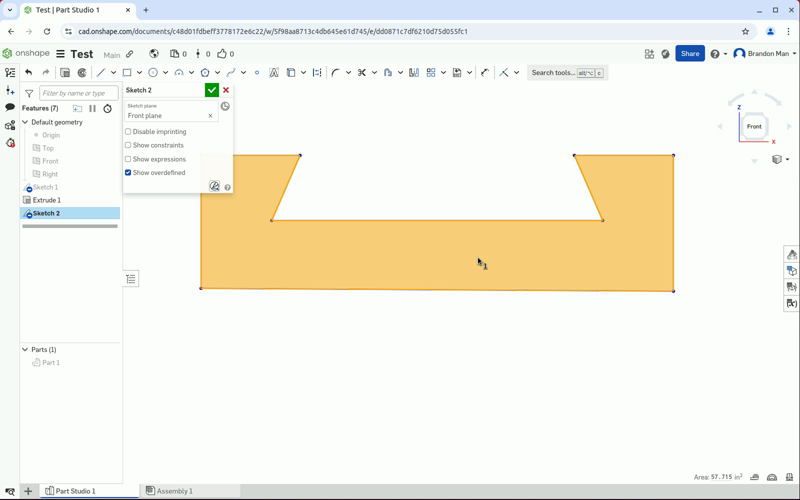
scroll(-6)
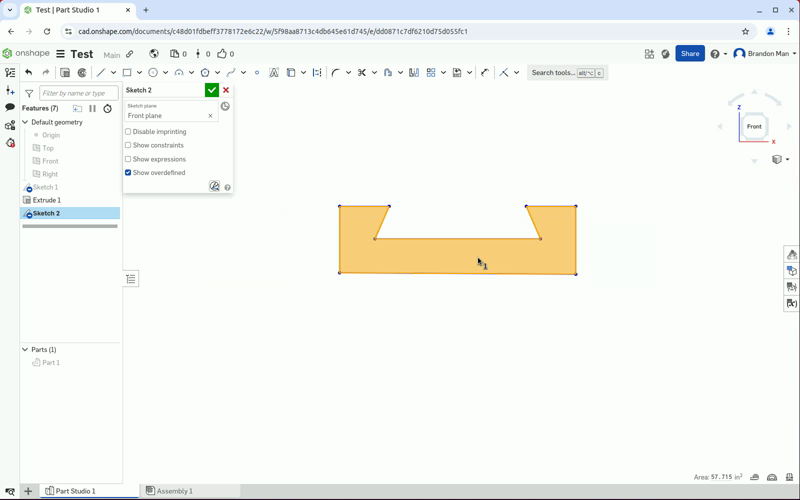
scroll(-6)
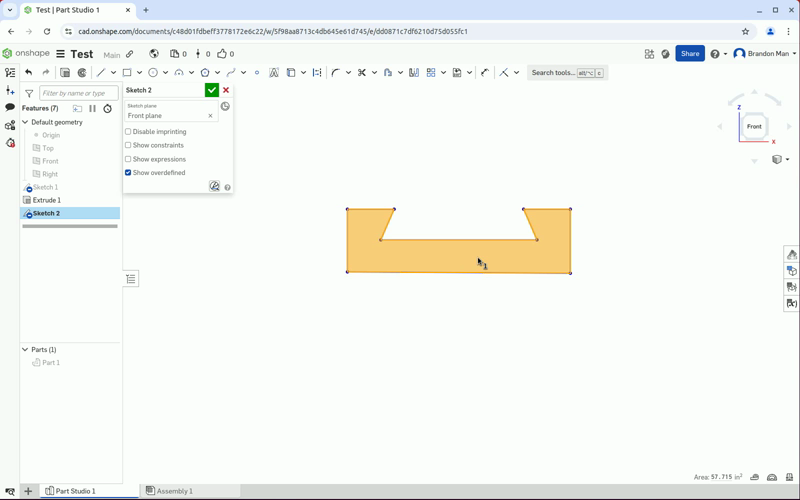
scroll(-6)
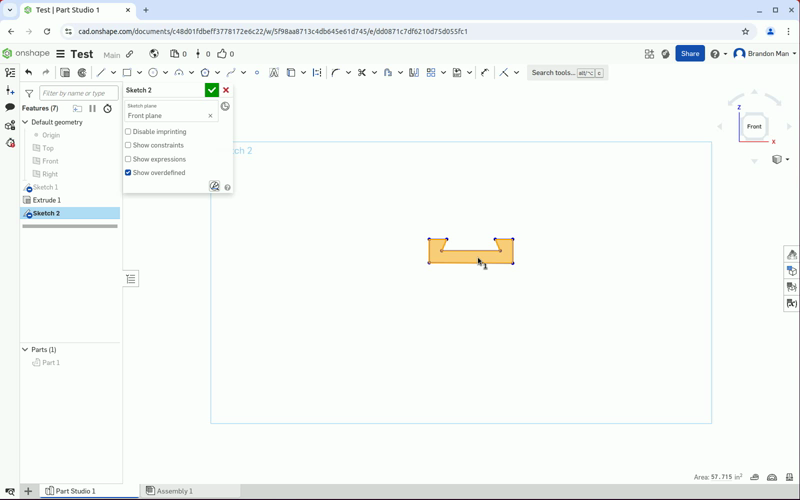
mouse_move(73, 352)
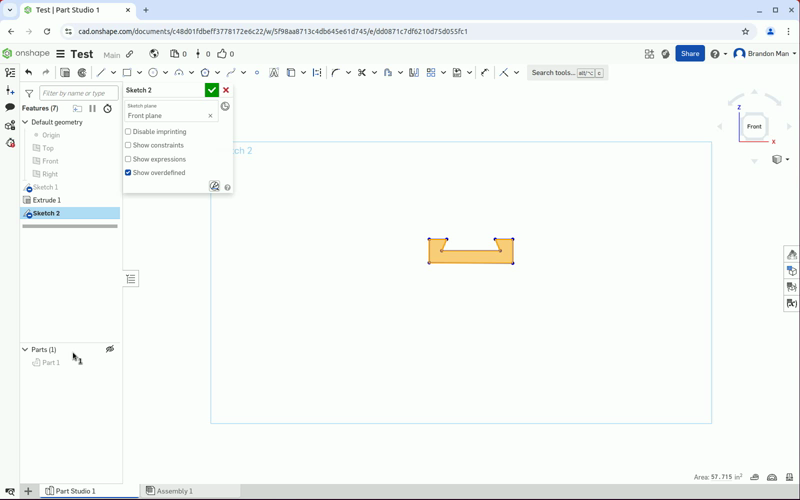
key(shift+y)
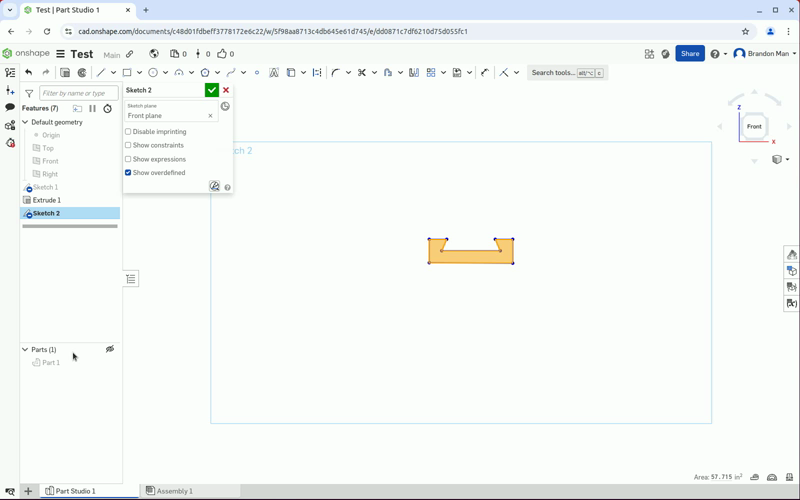
key(shift+e)
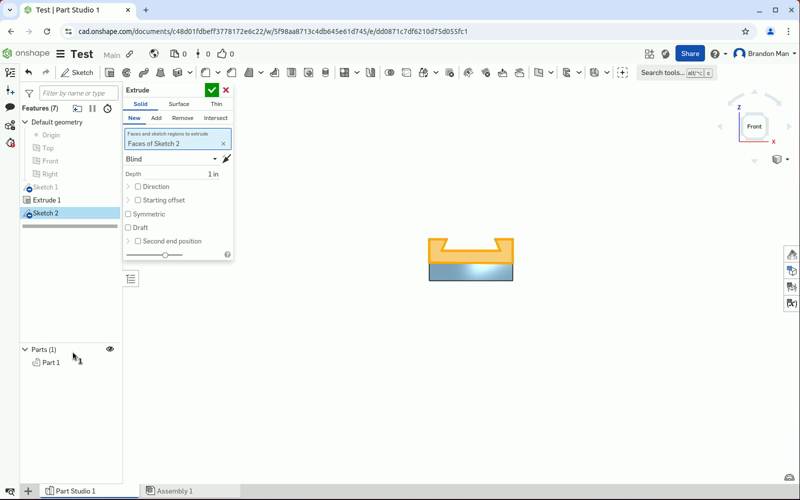
mouse_move(143, 106)
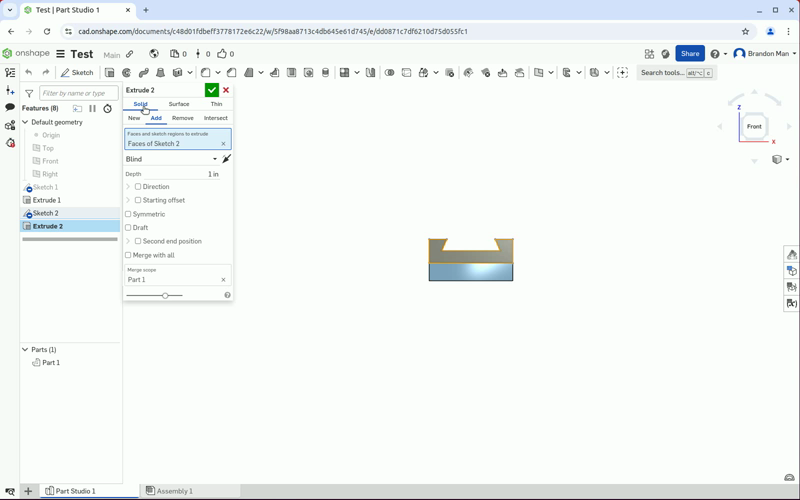
click(143, 106)
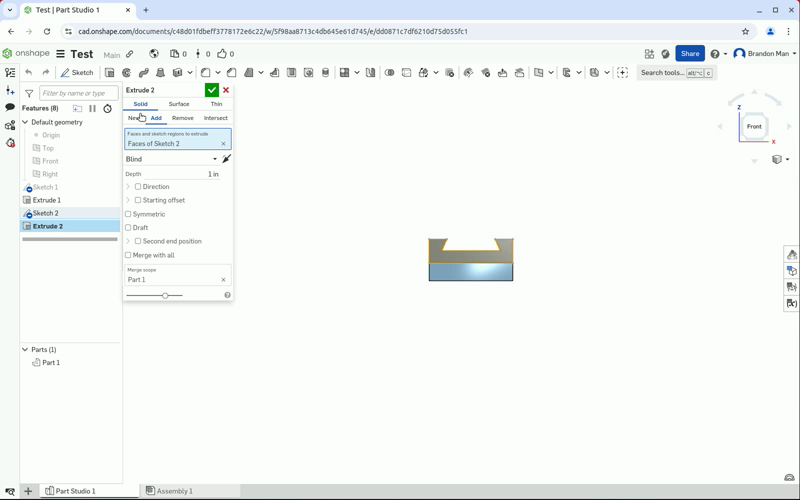
mouse_move(137, 120)
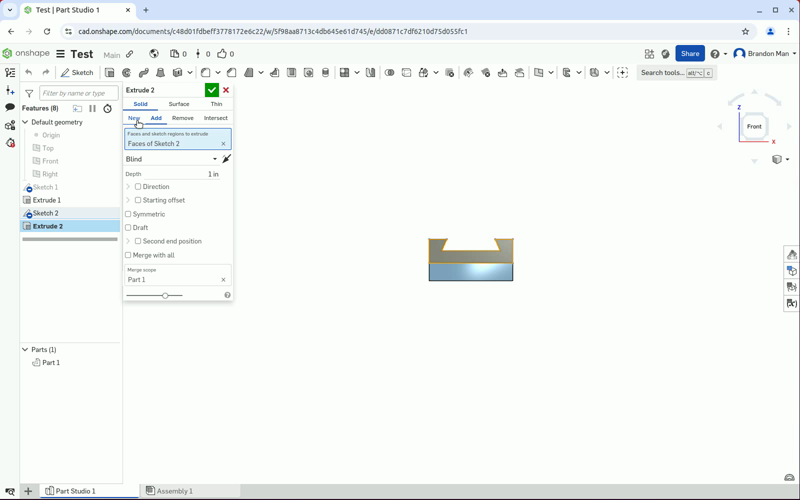
click(137, 120)
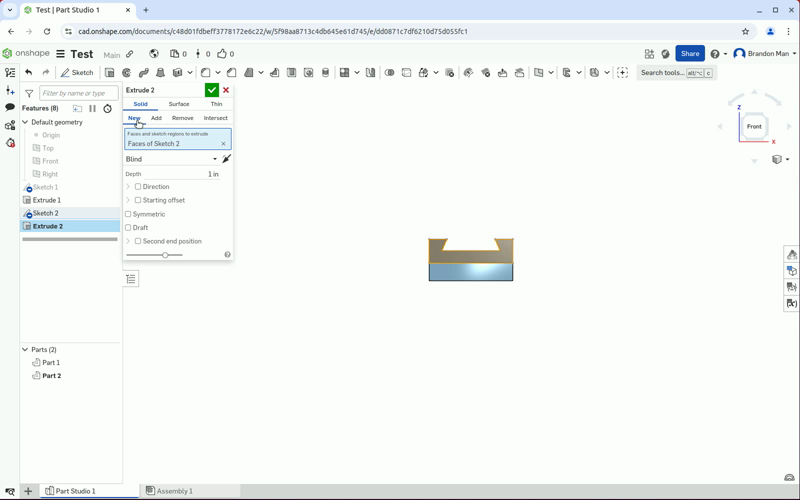
key(tab, 4)
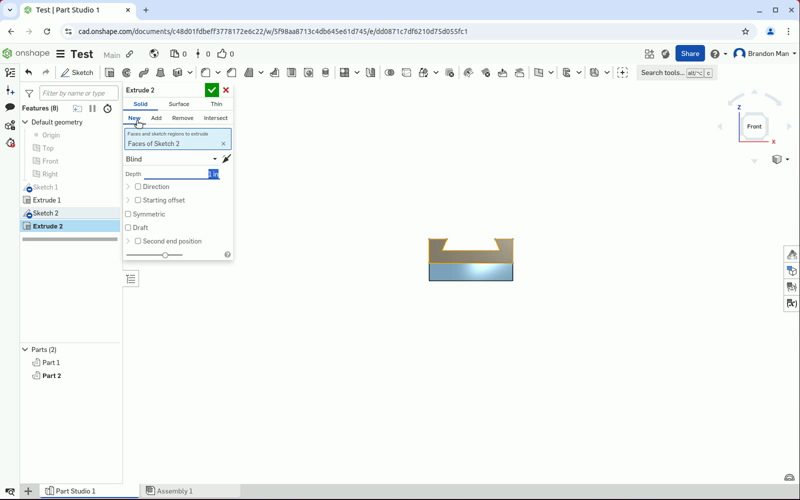
text(4.814)
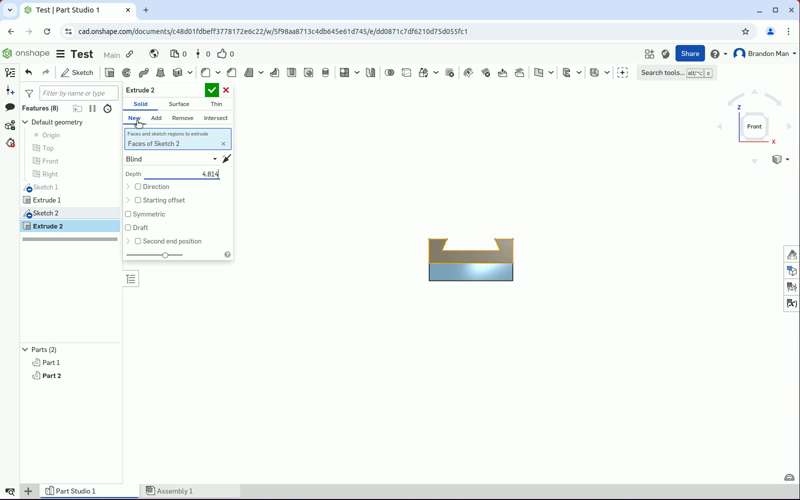
key(enter)
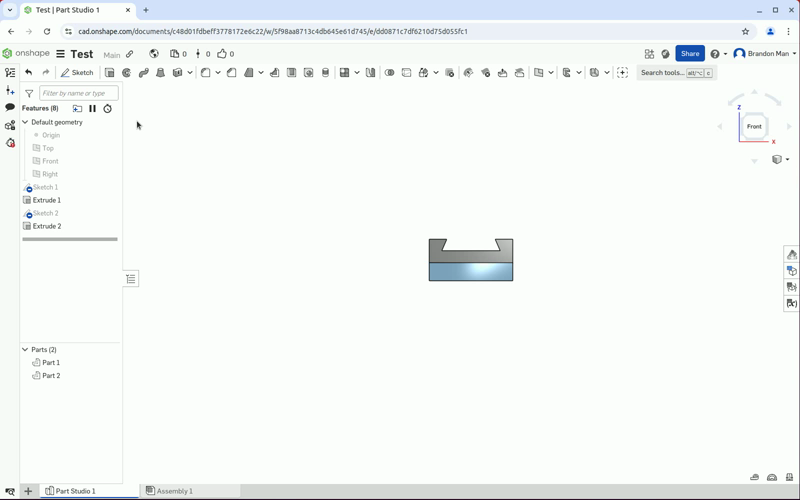
key(shift+h)
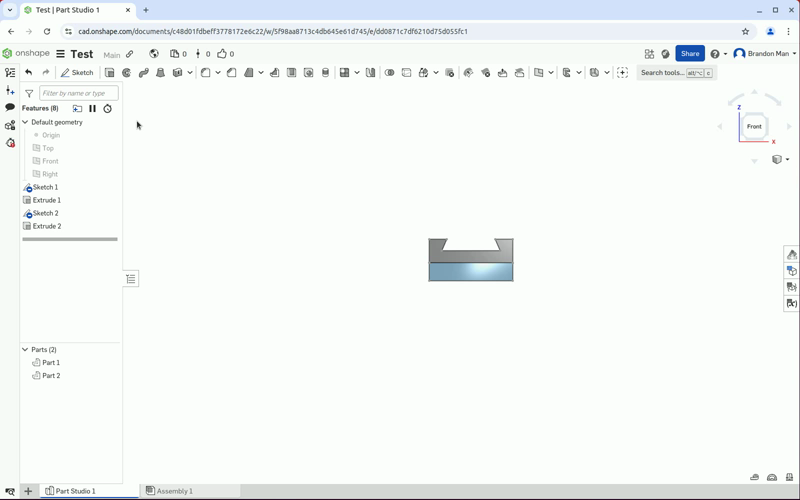
key(shift+h)
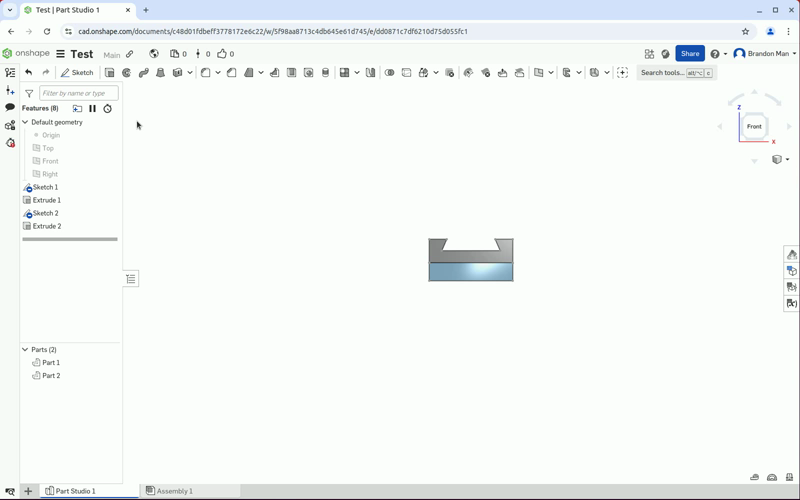
key(shift+7)
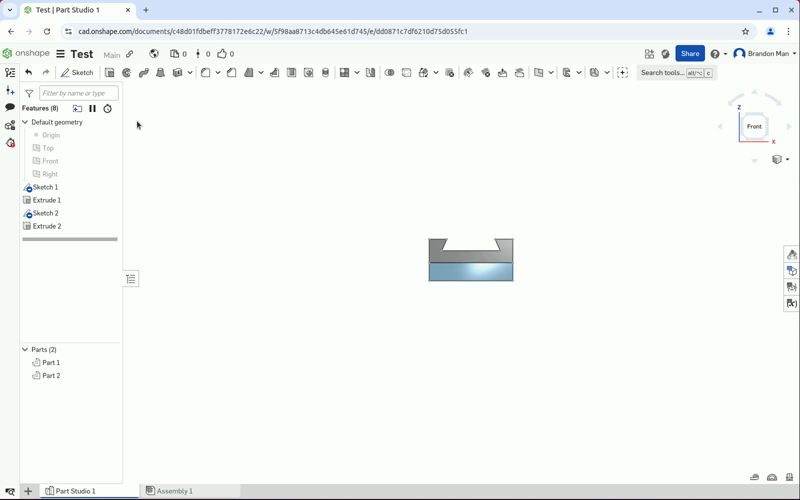
key(left, 2)
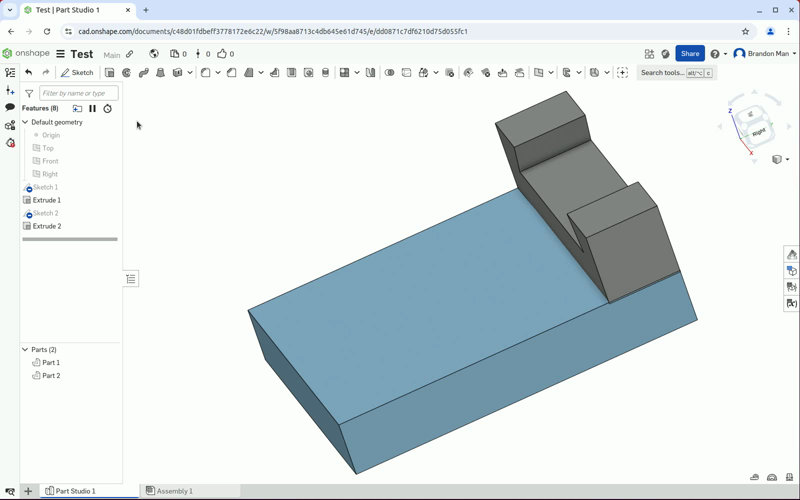
key(down, 2)
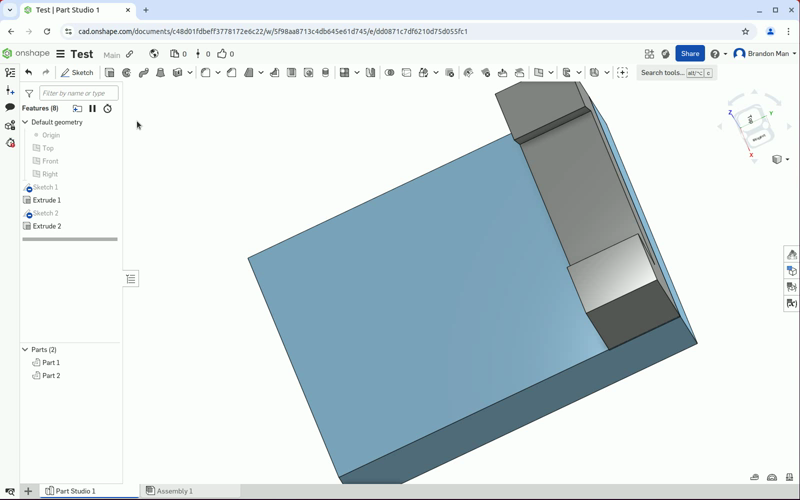
key(up, 2)
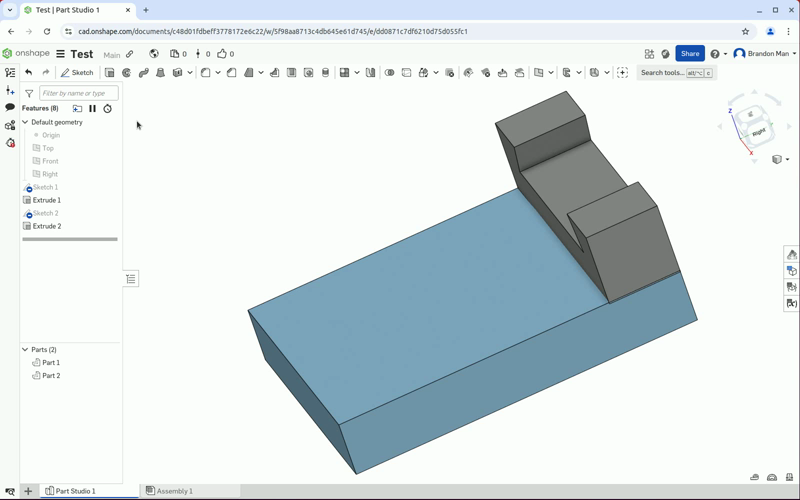
key(right, 2)
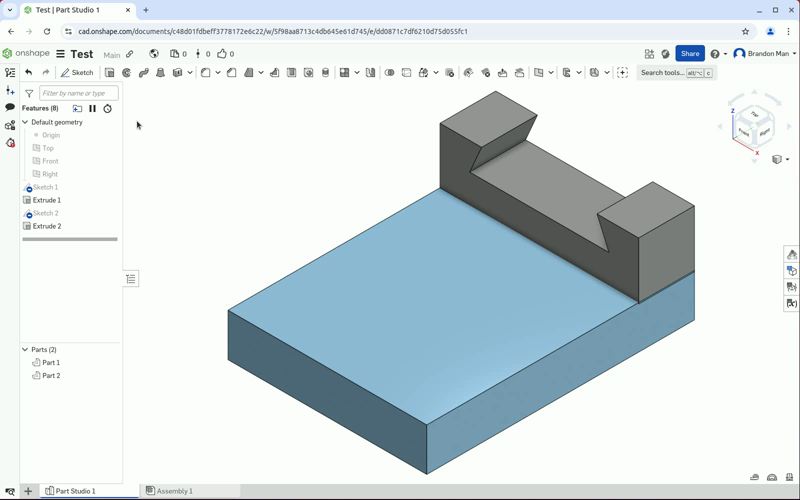
mouse_move(73, 189)
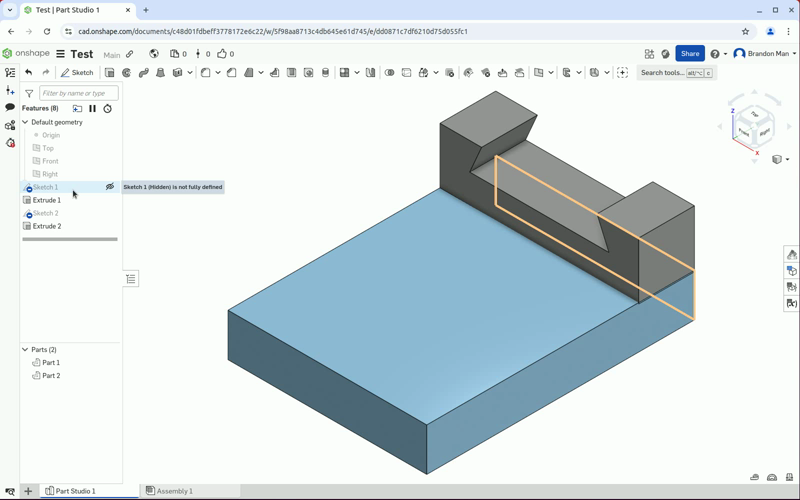
click(73, 189)